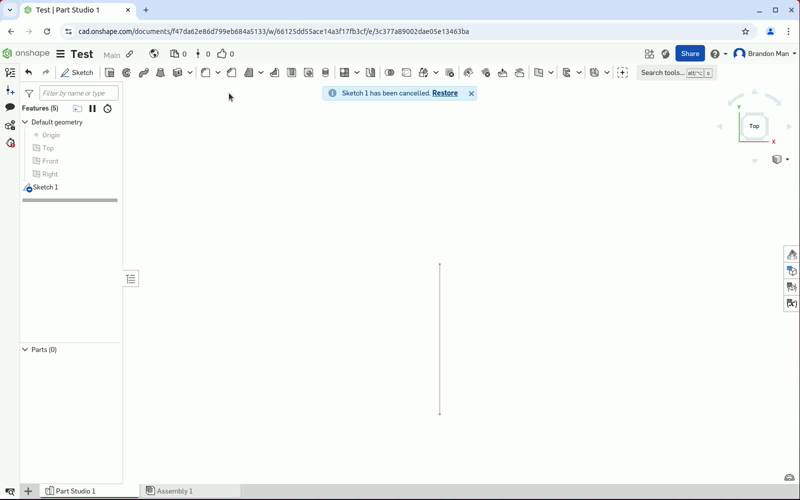
key(shift+h)
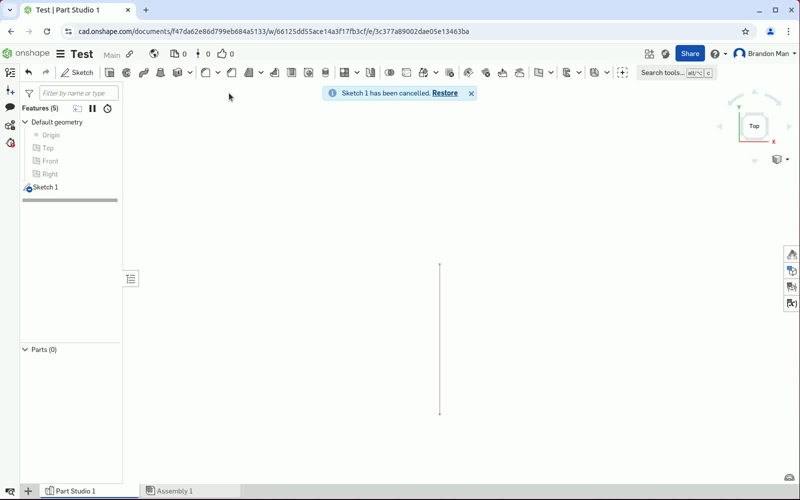
key(shift+s)
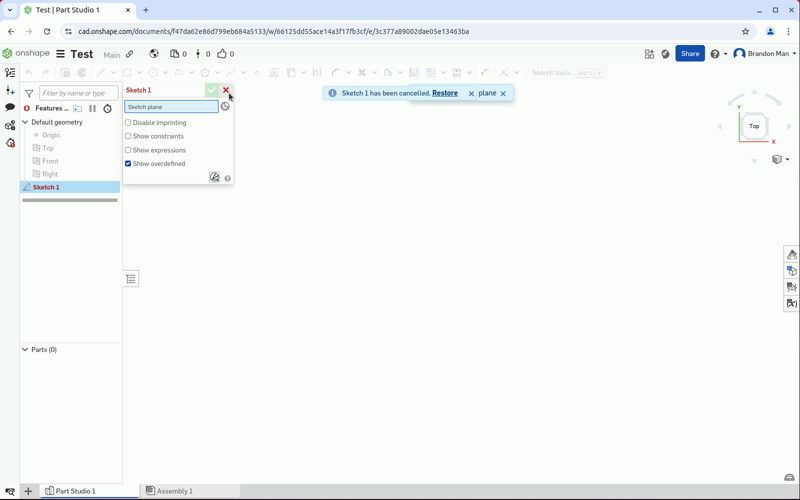
mouse_move(73, 150)
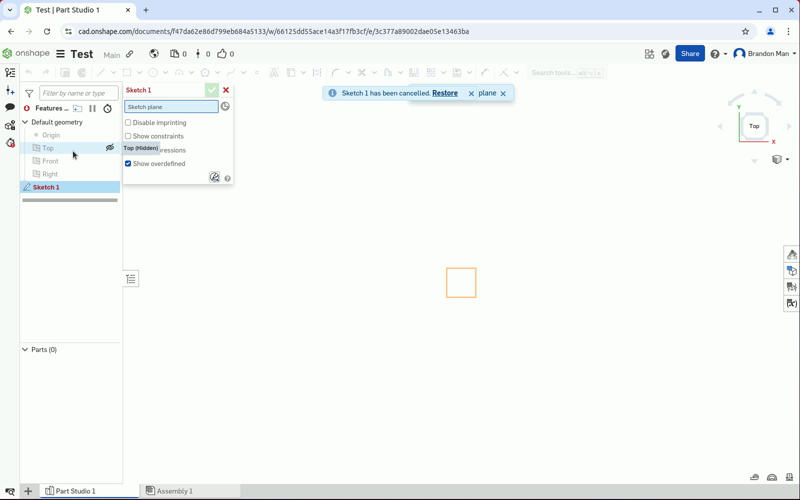
click(73, 150)
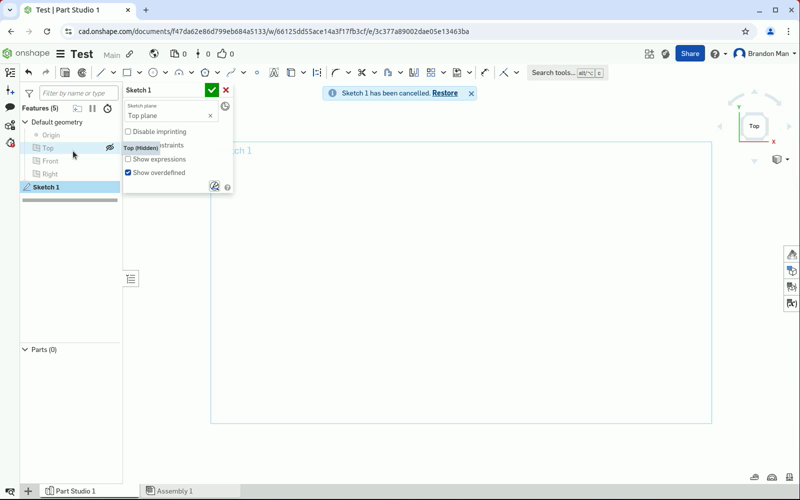
mouse_move(73, 352)
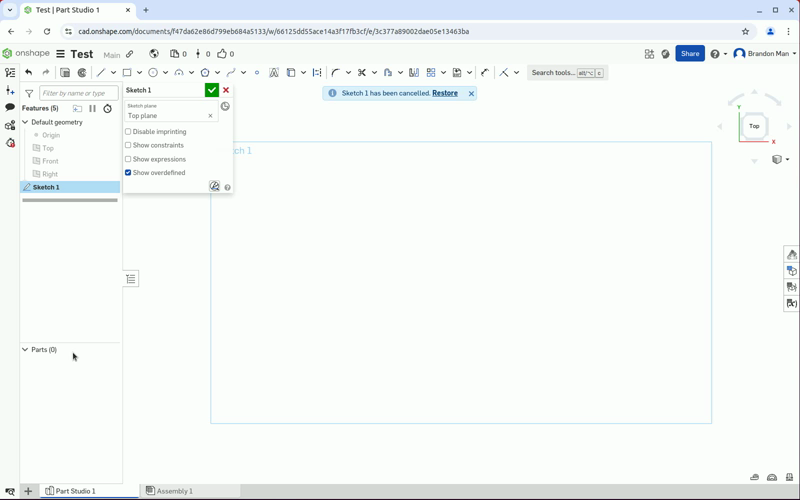
key(y)
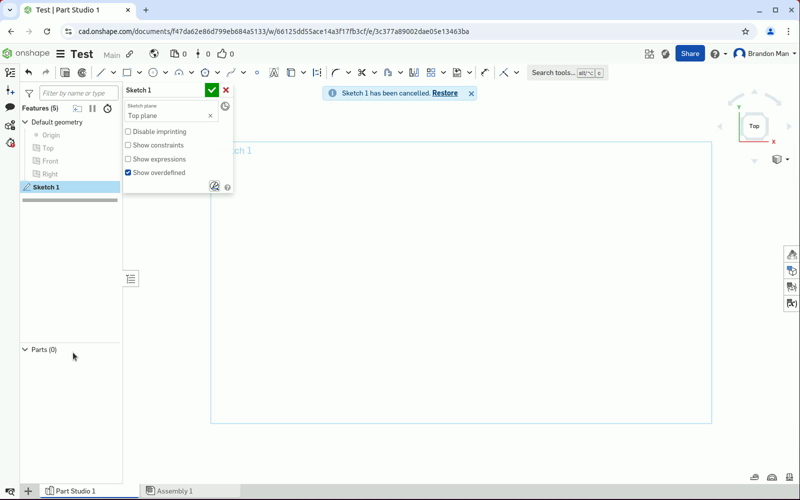
key(c)
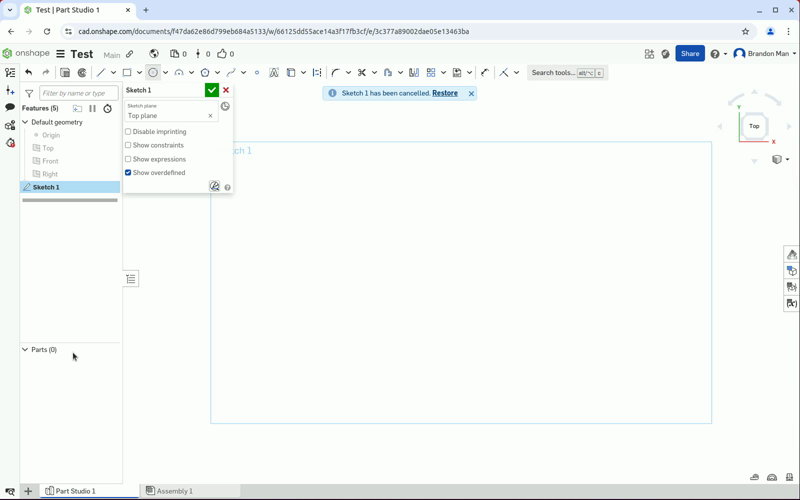
key_down(shift)
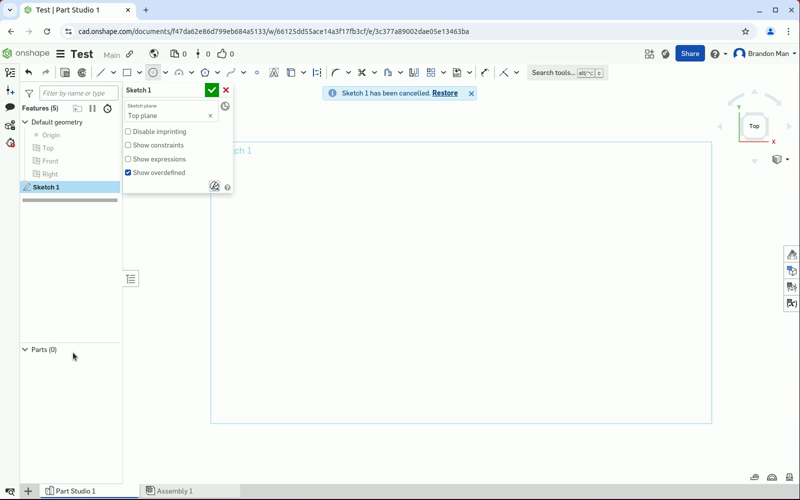
mouse_move(461, 282)
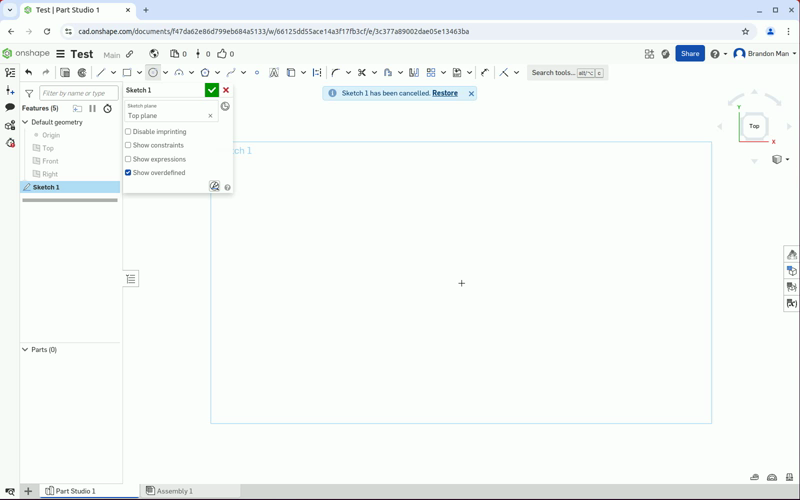
click(461, 282)
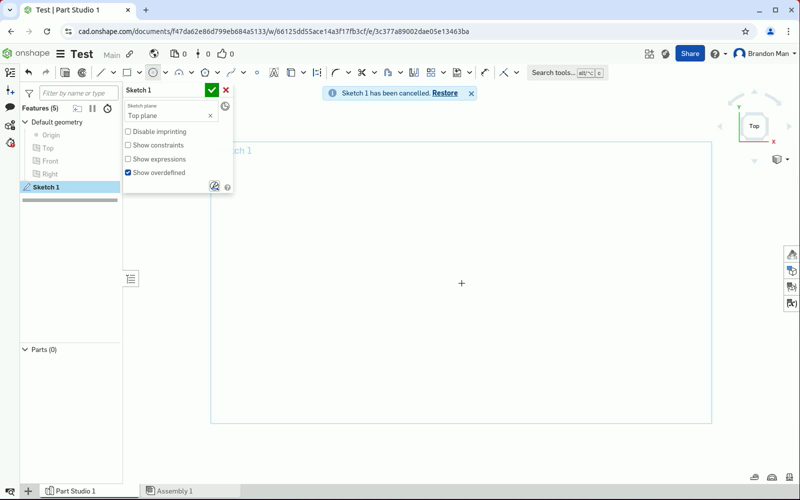
key_up(shift)
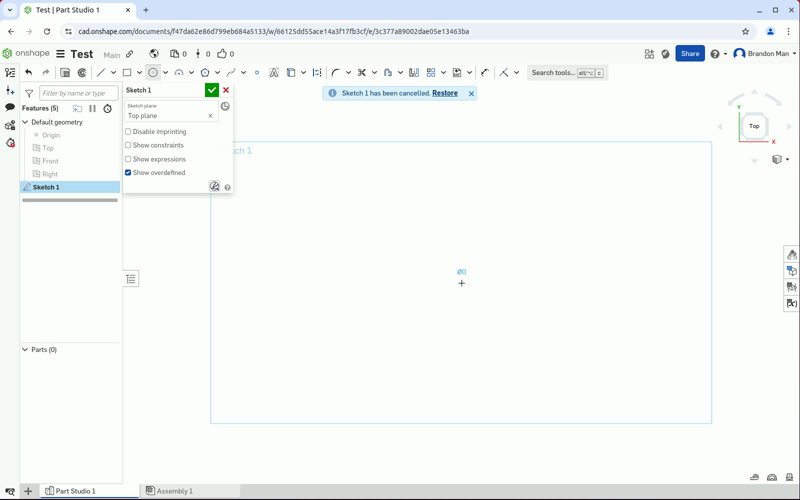
mouse_move(477, 282)
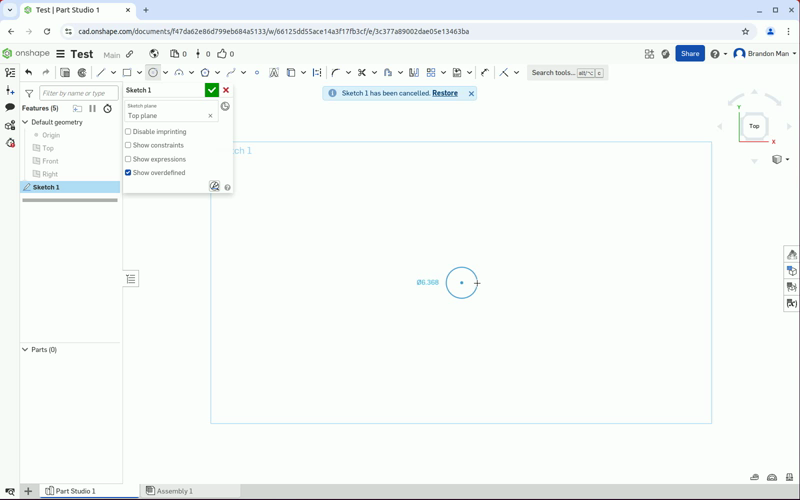
click(477, 282)
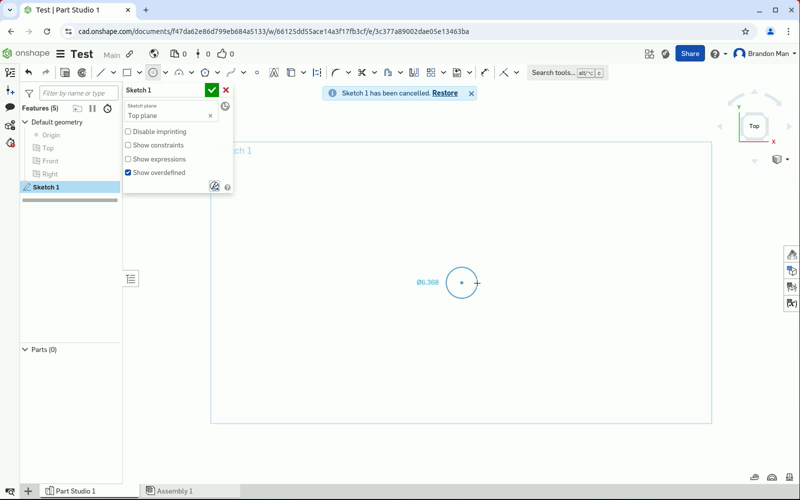
key(esc)
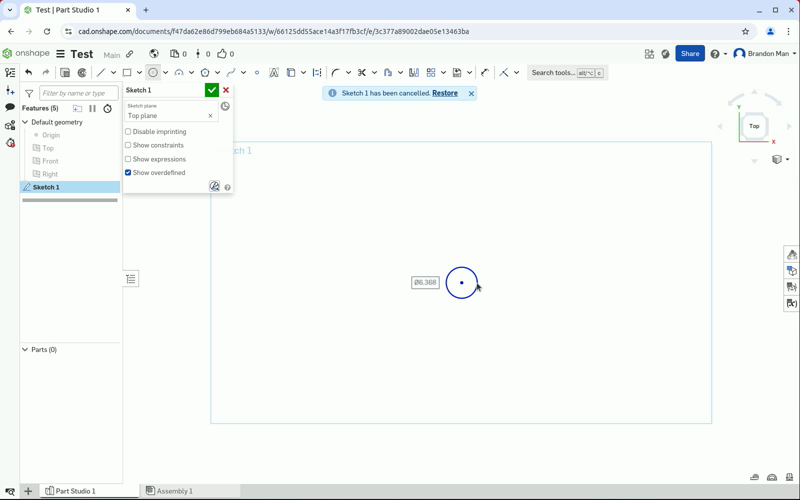
mouse_move(451, 278)
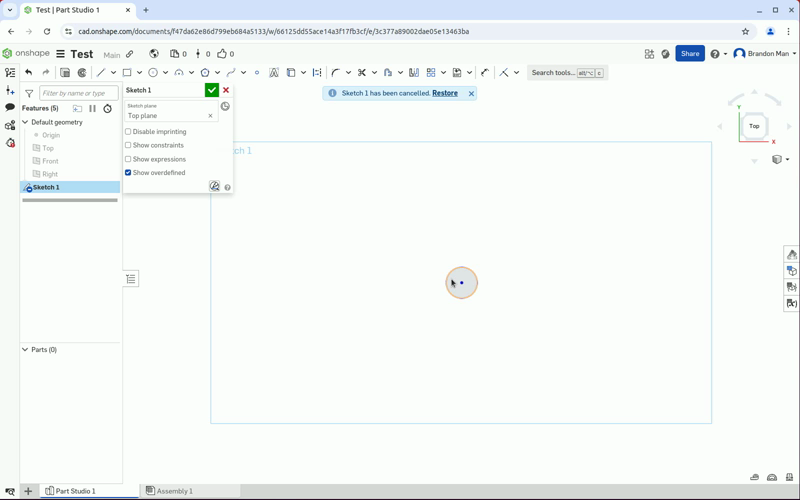
scroll(6)
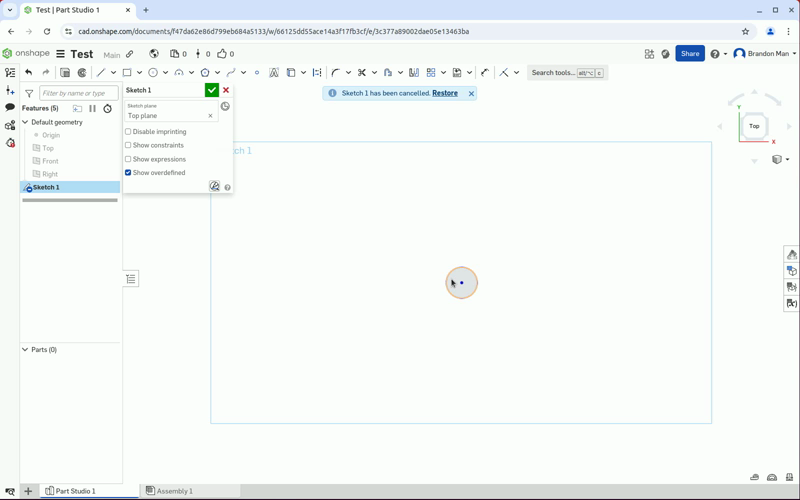
scroll(6)
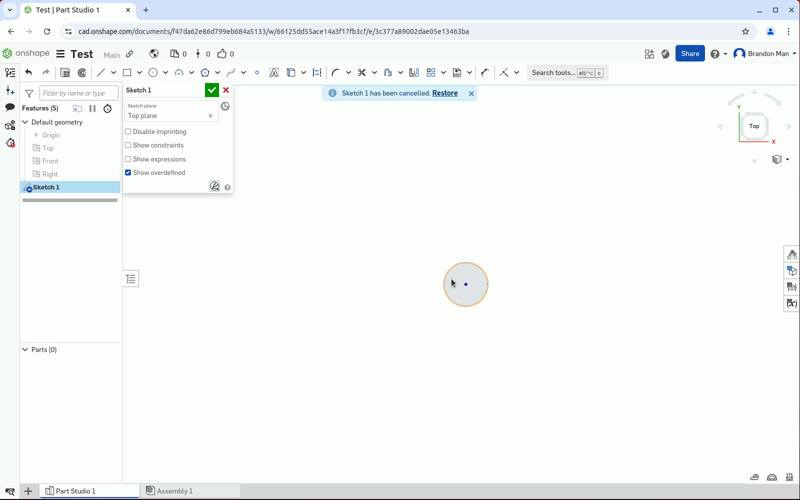
scroll(6)
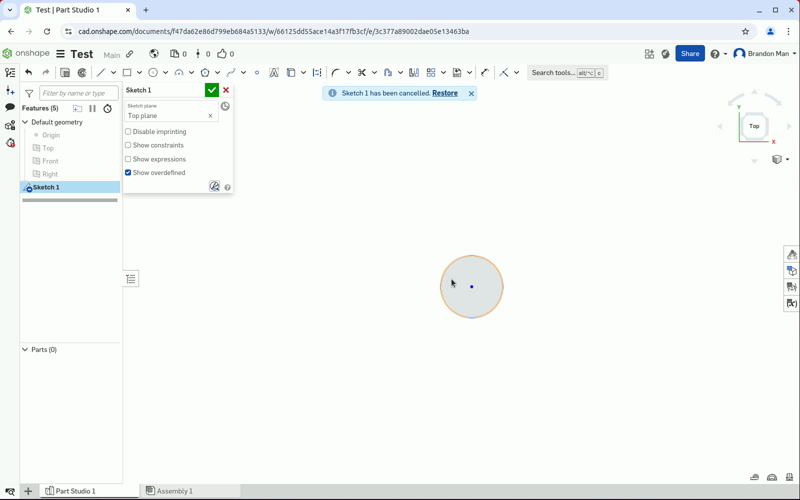
scroll(6)
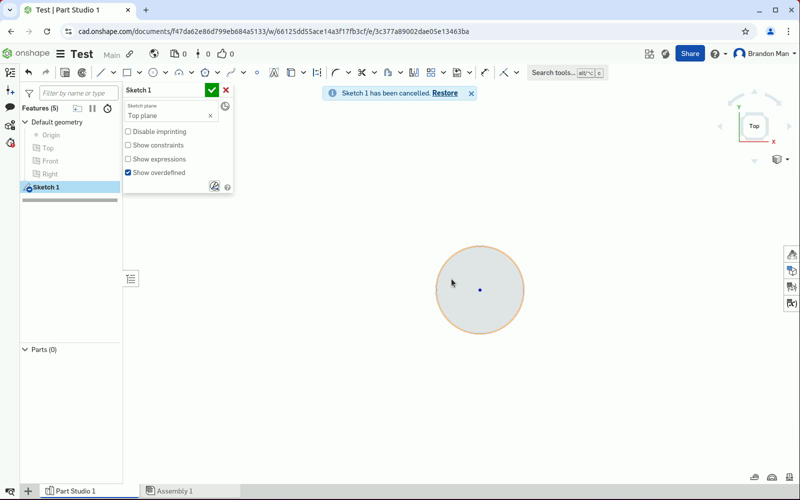
scroll(6)
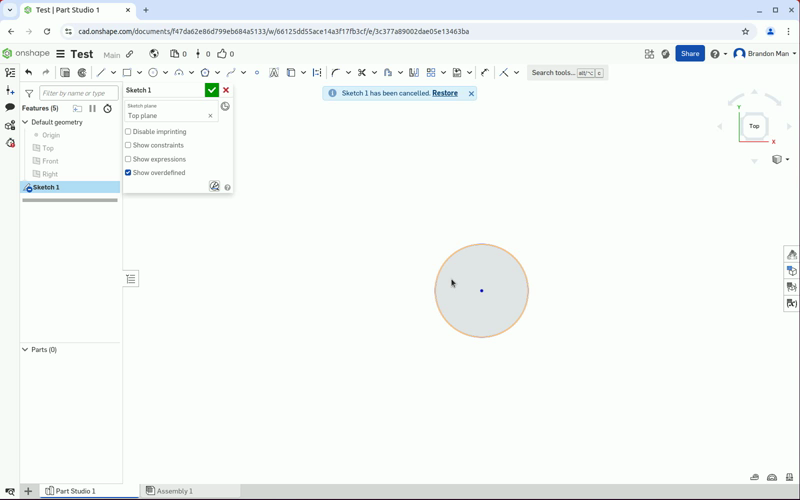
scroll(6)
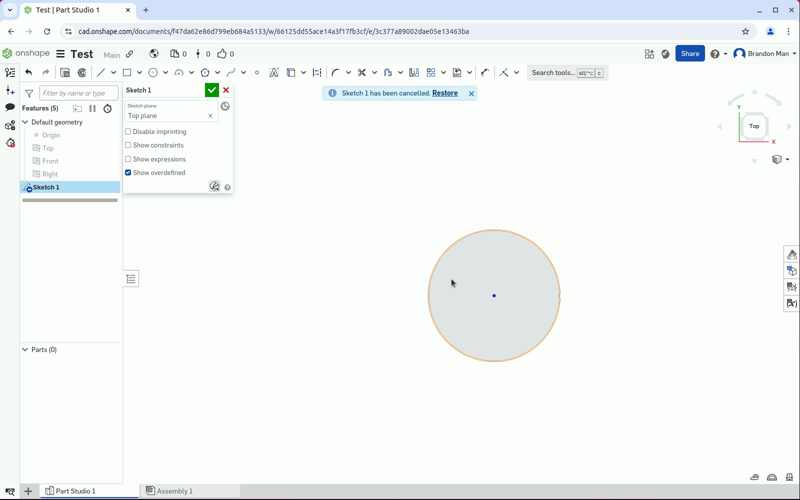
scroll(6)
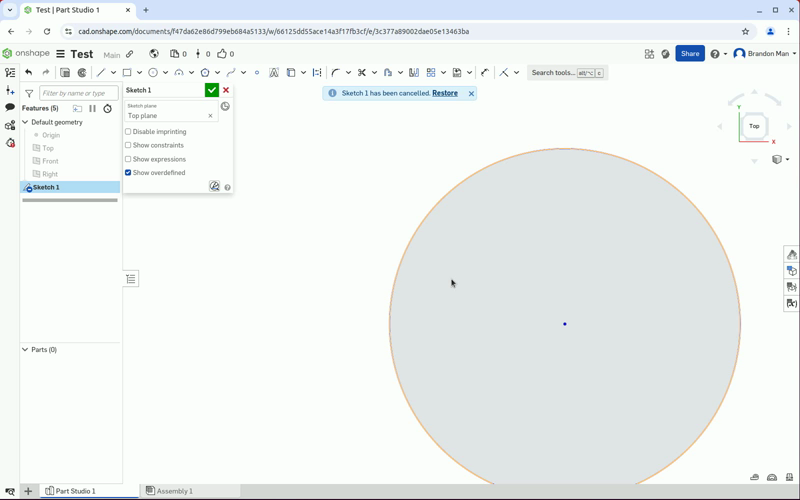
click(451, 278)
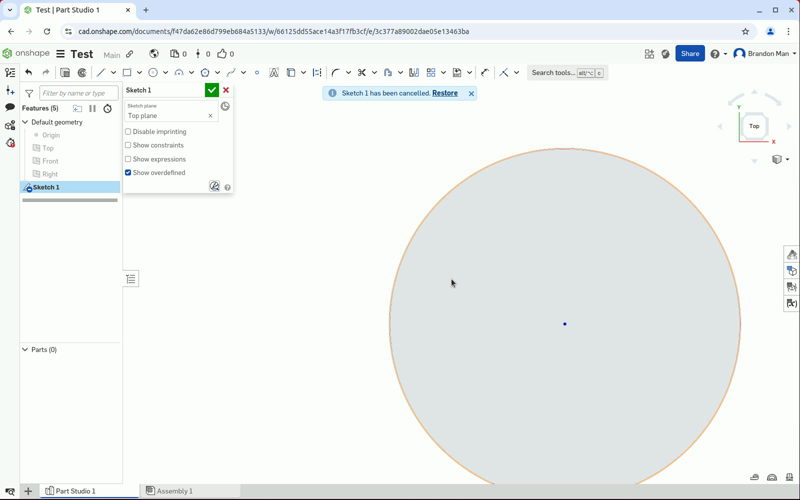
scroll(-6)
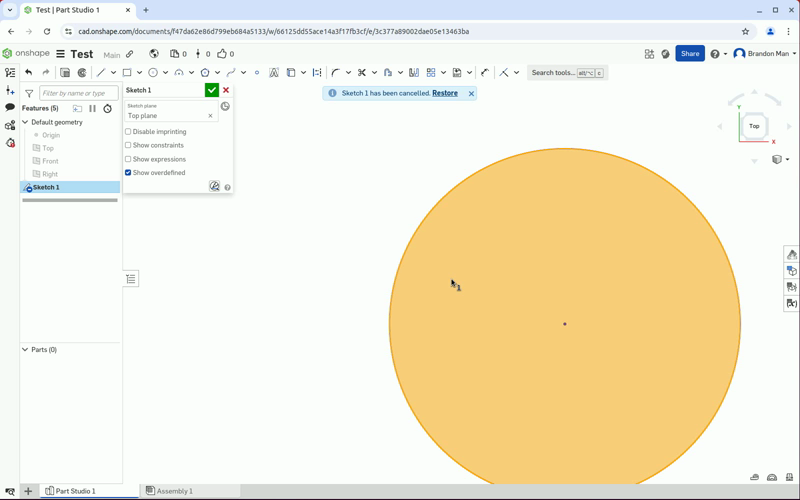
scroll(-6)
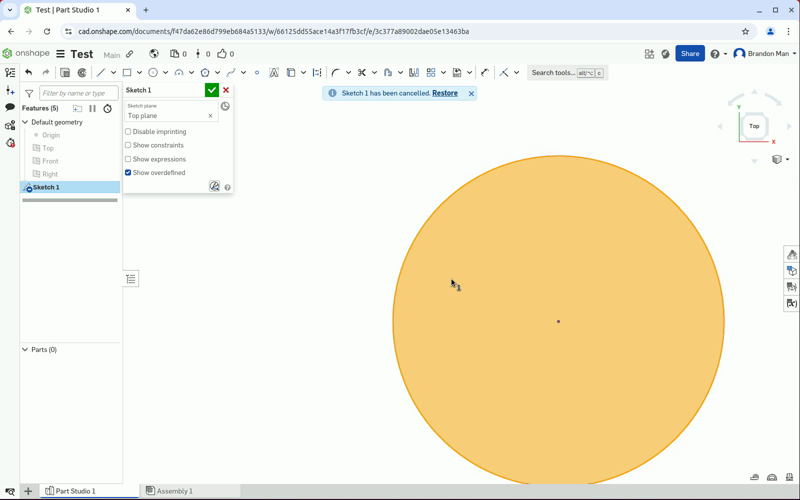
scroll(-6)
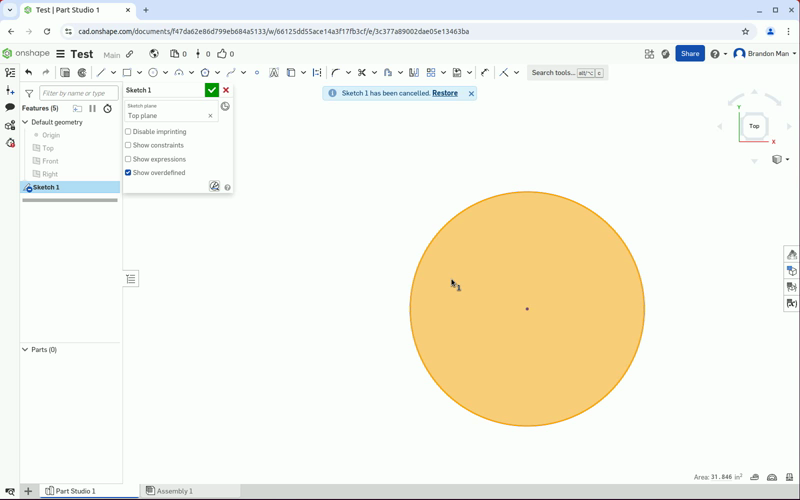
scroll(-6)
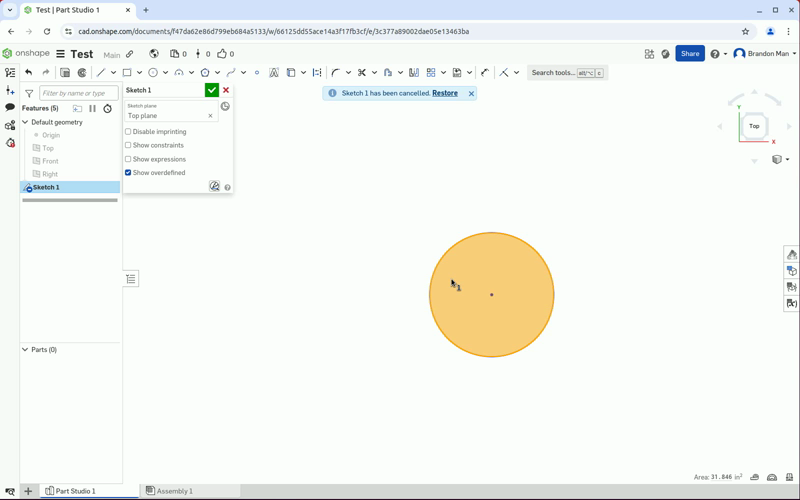
scroll(-6)
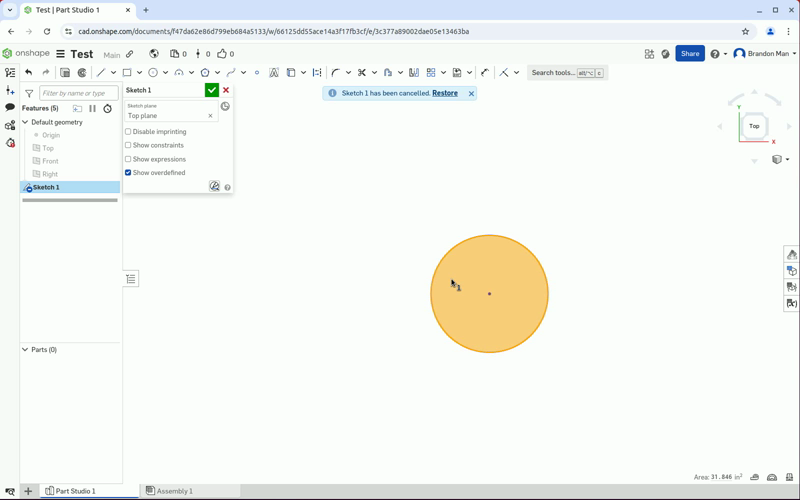
scroll(-6)
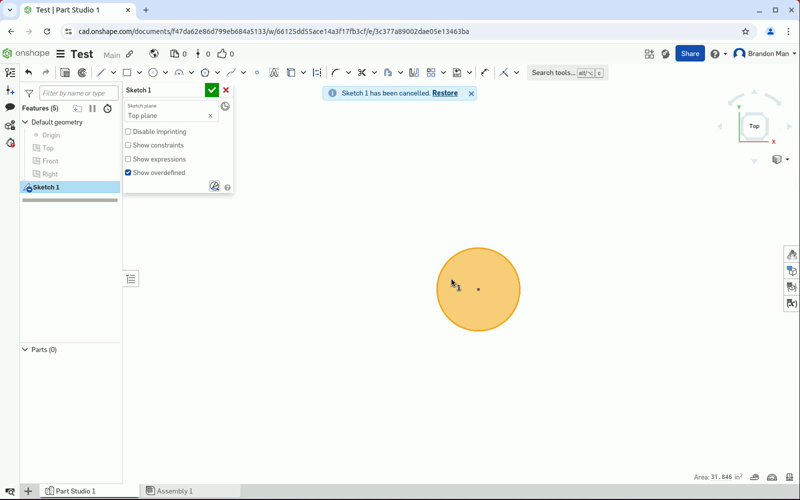
scroll(-6)
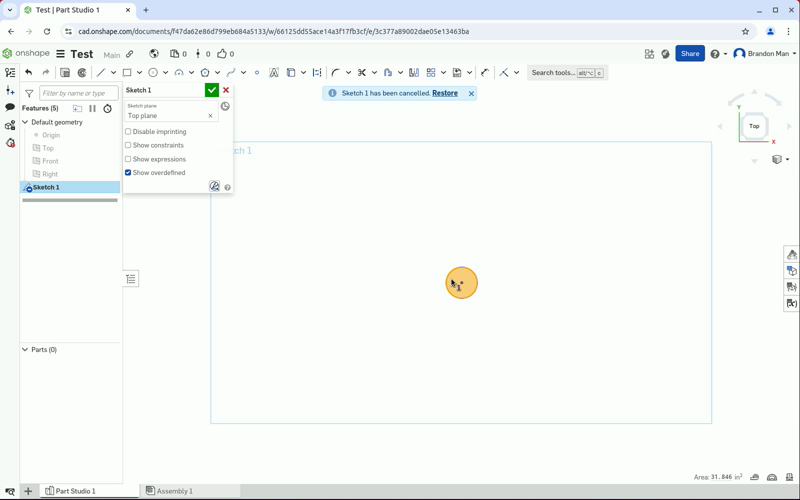
mouse_move(73, 352)
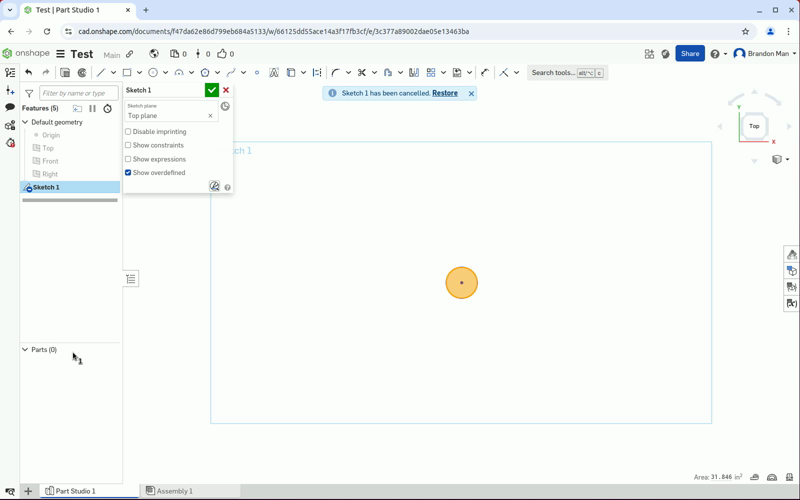
key(shift+y)
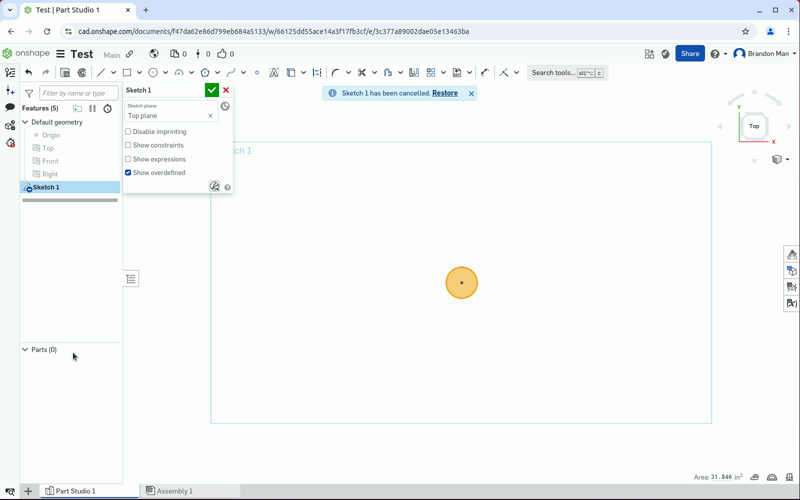
key(shift+e)
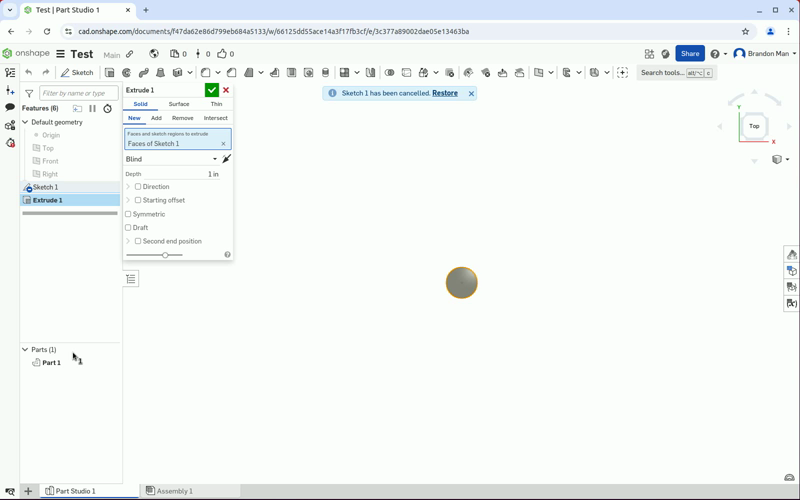
mouse_move(143, 106)
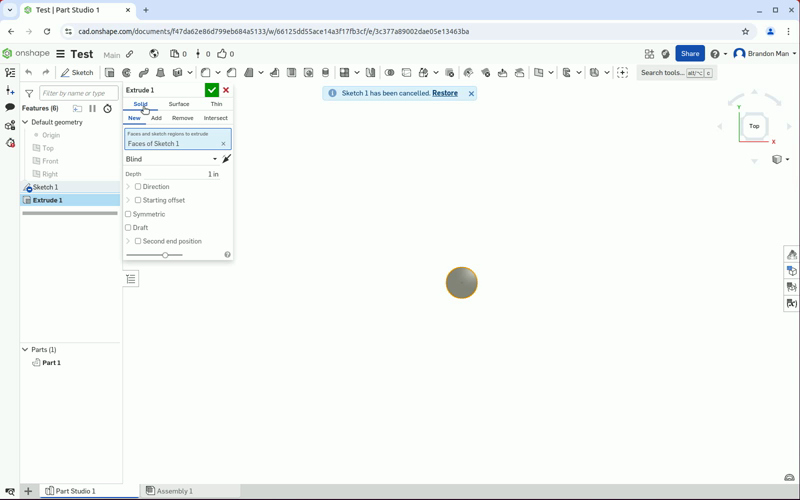
click(143, 106)
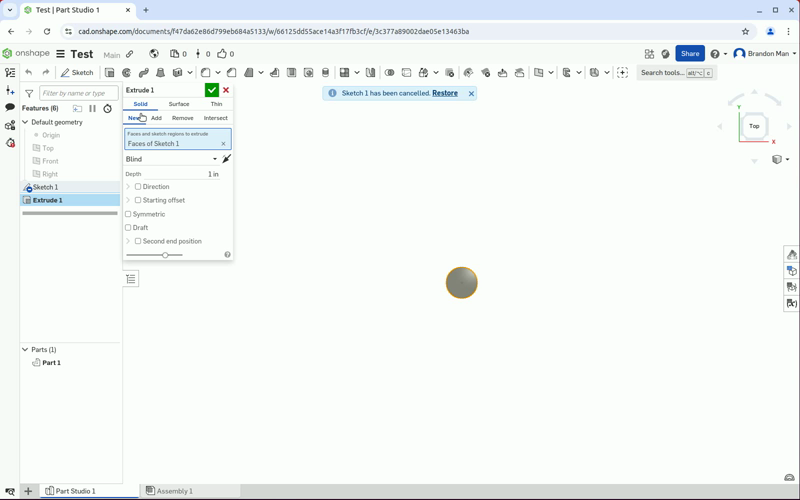
mouse_move(137, 120)
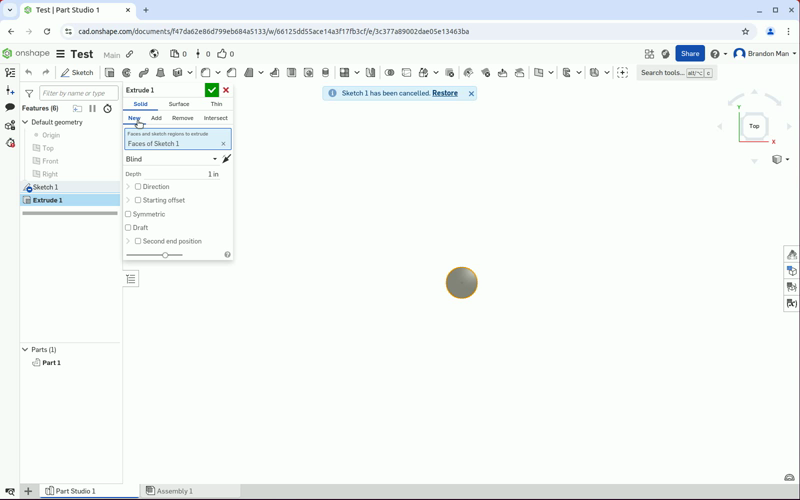
click(137, 120)
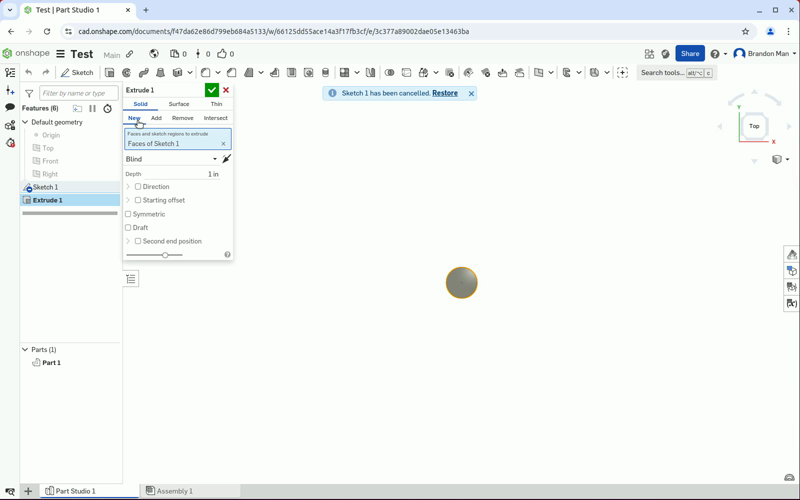
key(tab, 4)
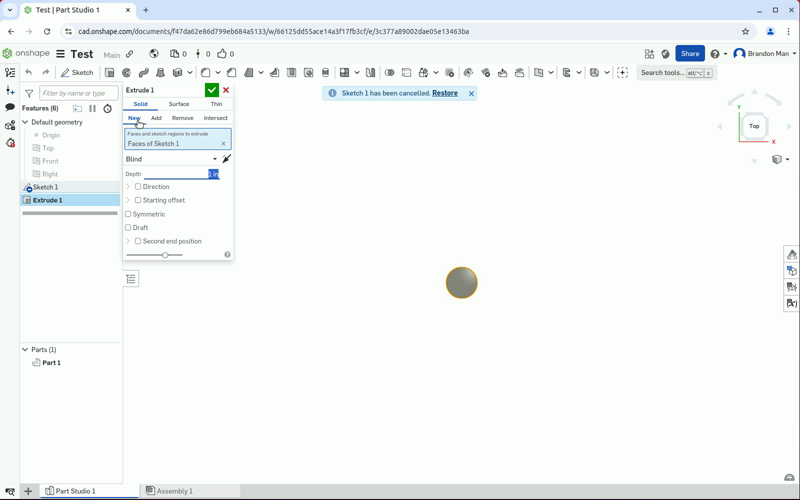
text(19.979)
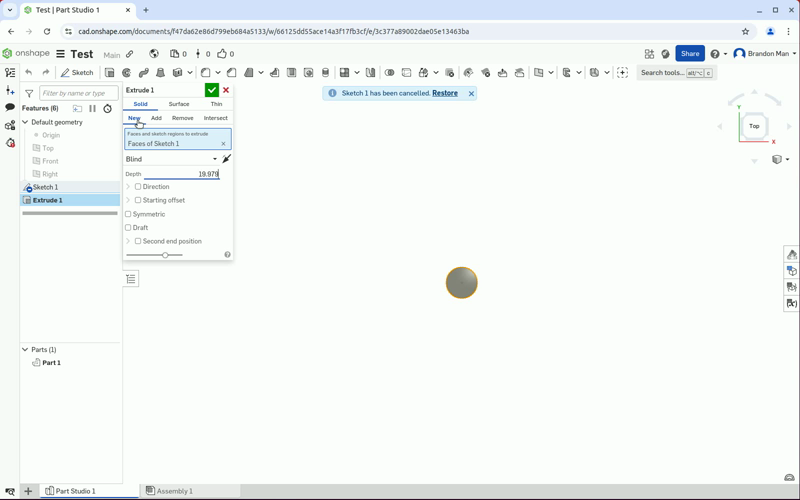
key(enter)
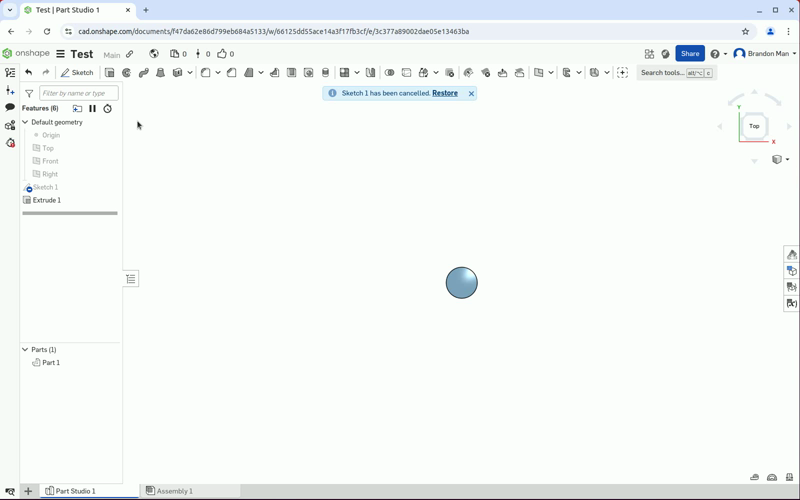
key(shift+h)
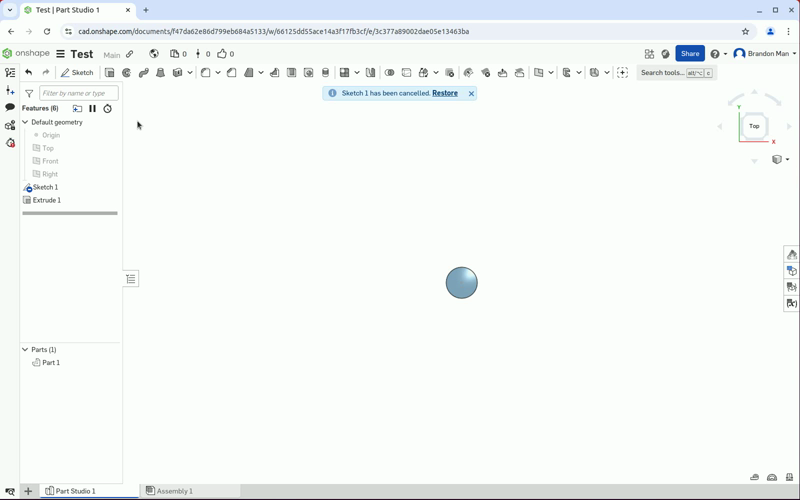
key(shift+h)
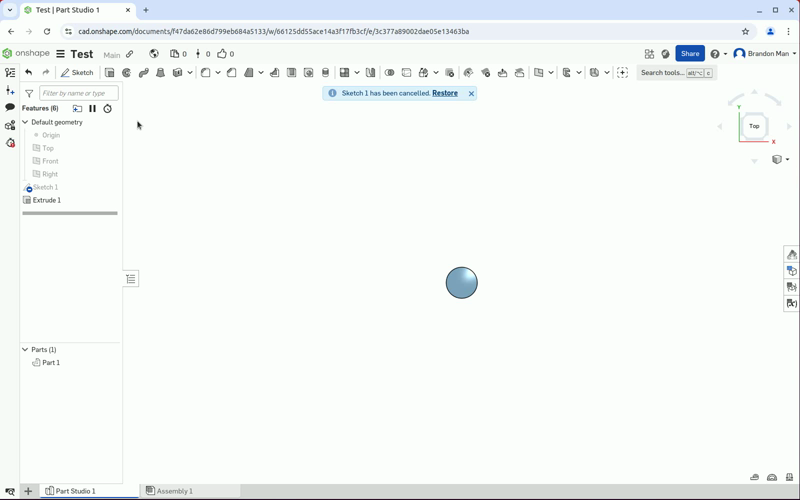
mouse_move(73, 189)
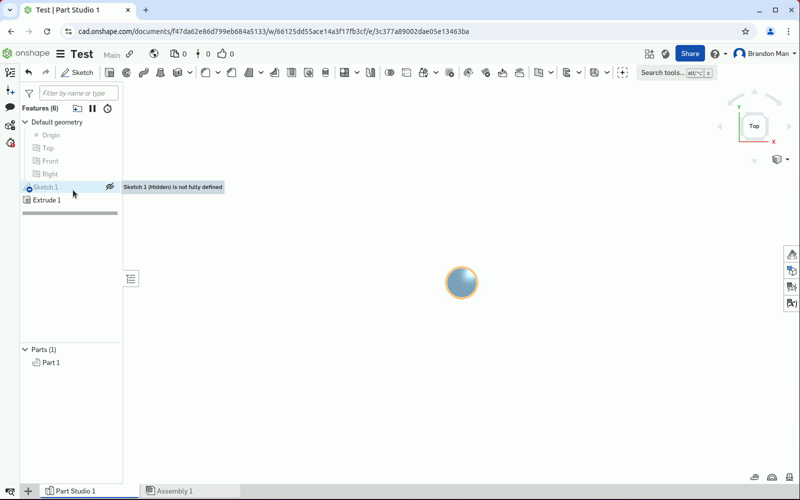
click(73, 189)
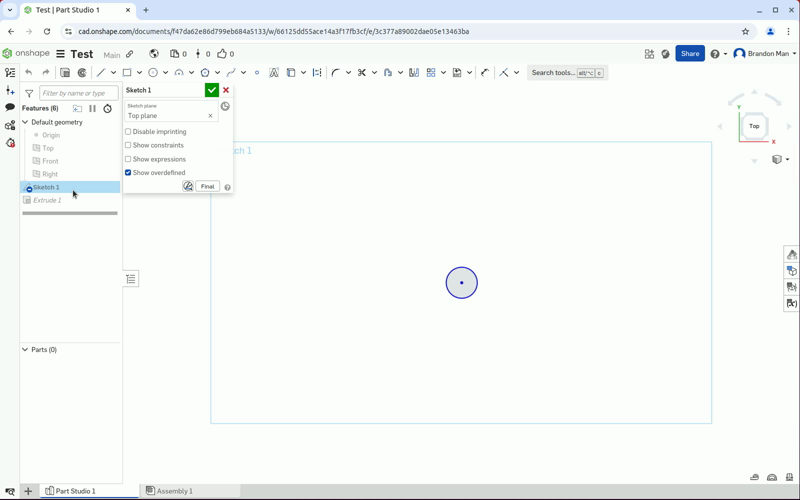
mouse_move(229, 92)
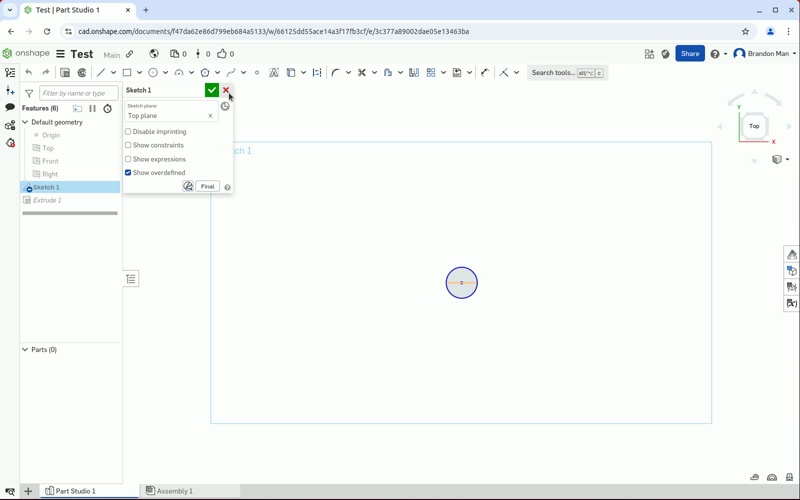
click(229, 92)
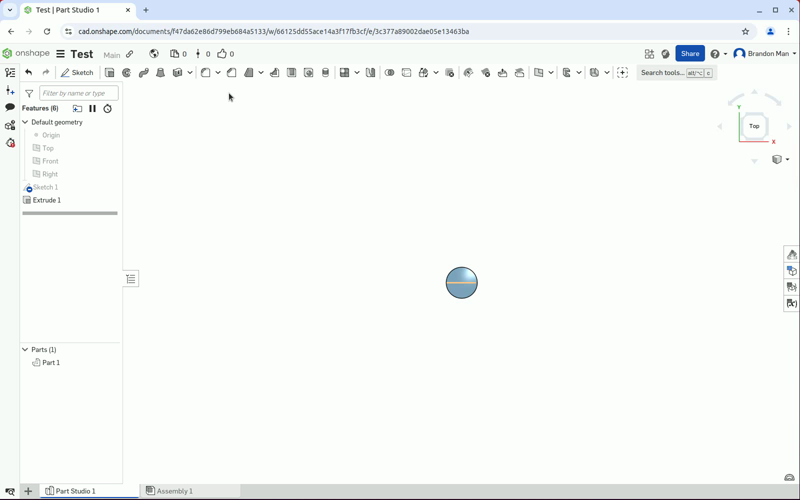
mouse_move(541, 75)
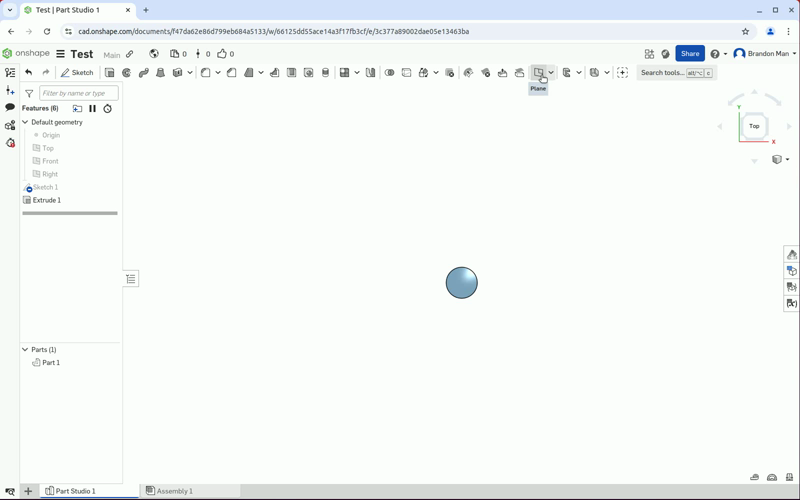
click(541, 75)
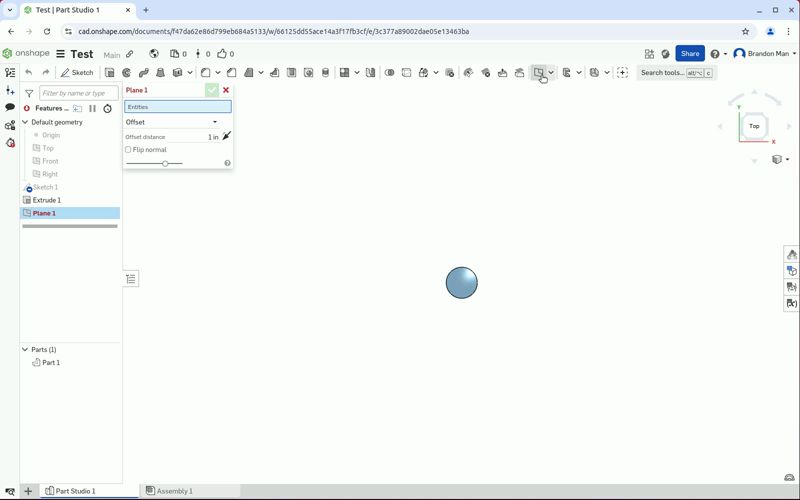
mouse_move(73, 150)
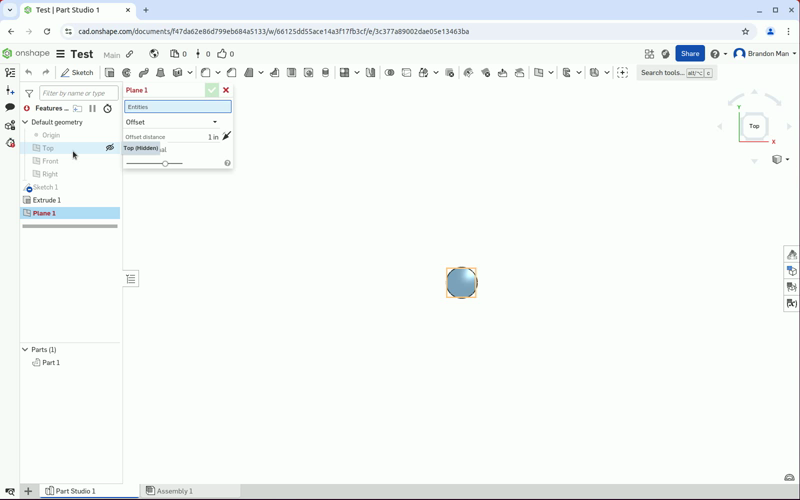
click(73, 150)
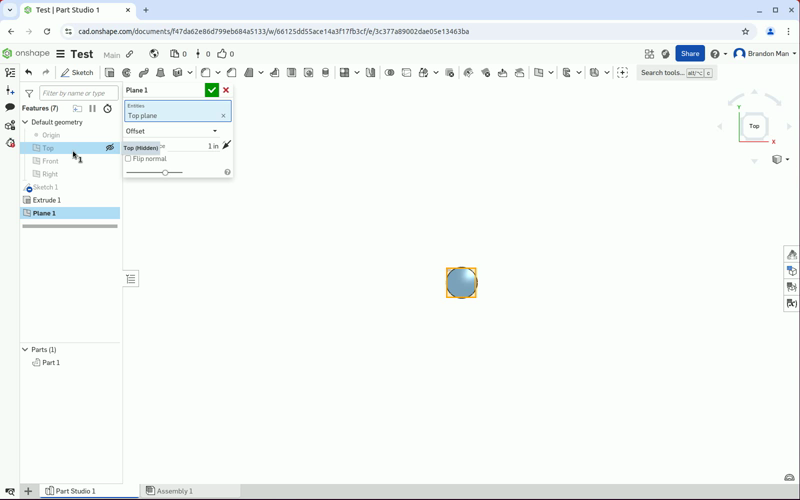
key(tab, 2)
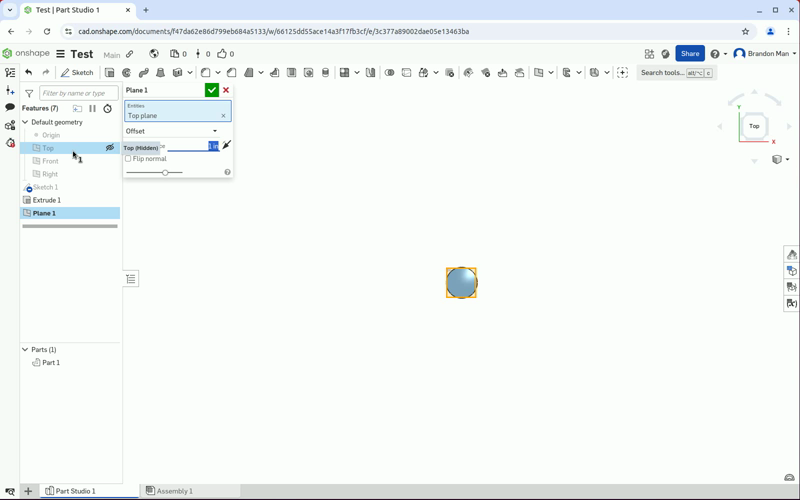
text(19.966)
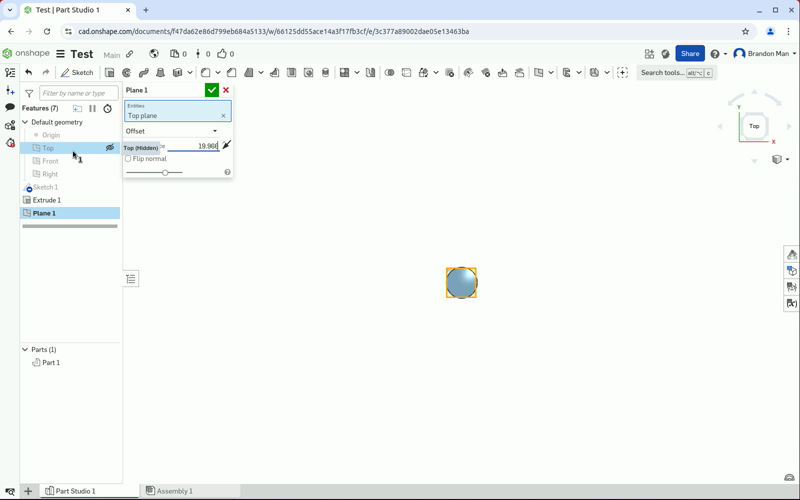
key(enter, 2)
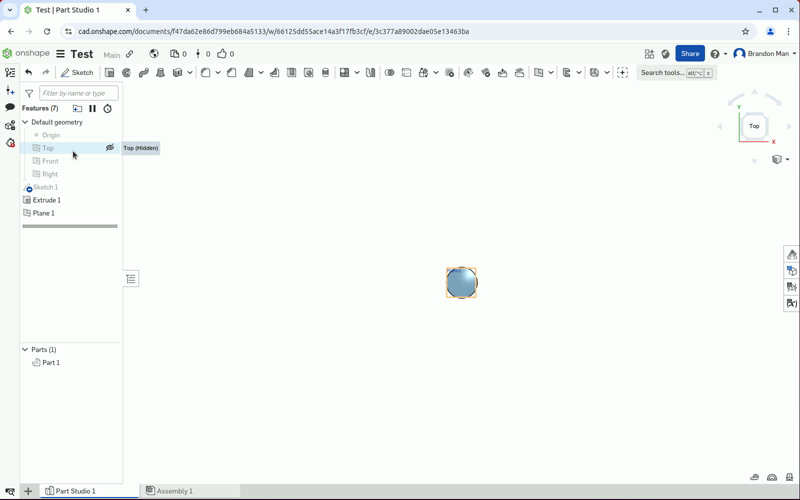
key(shift+s)
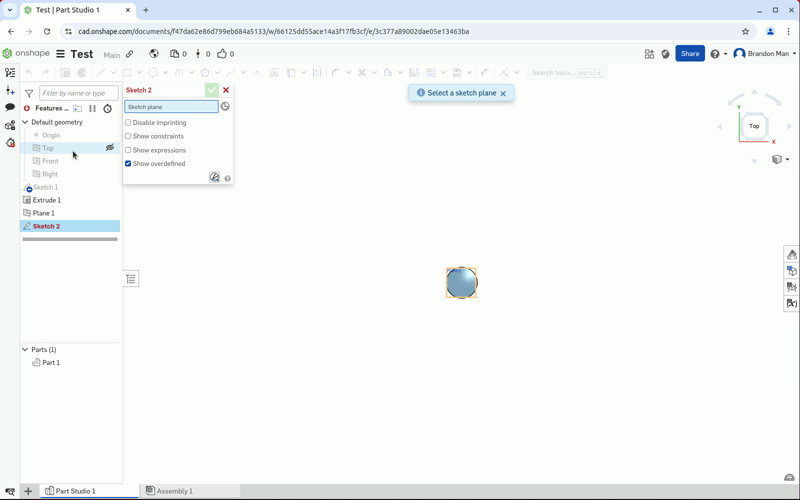
mouse_move(73, 215)
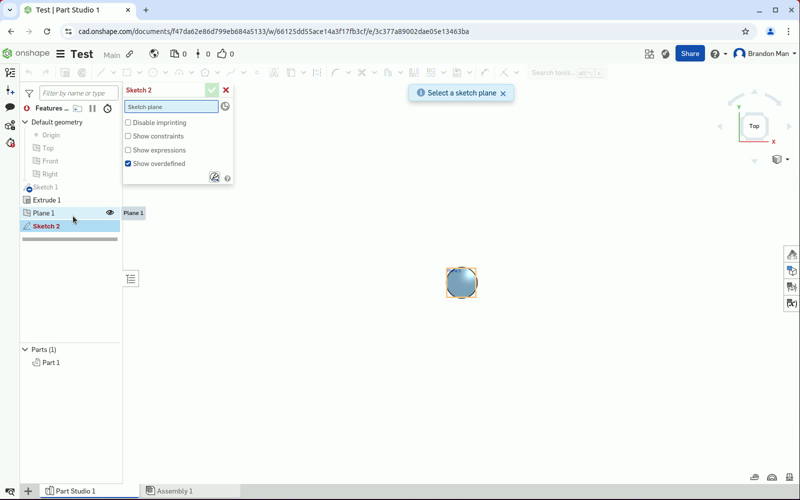
click(73, 215)
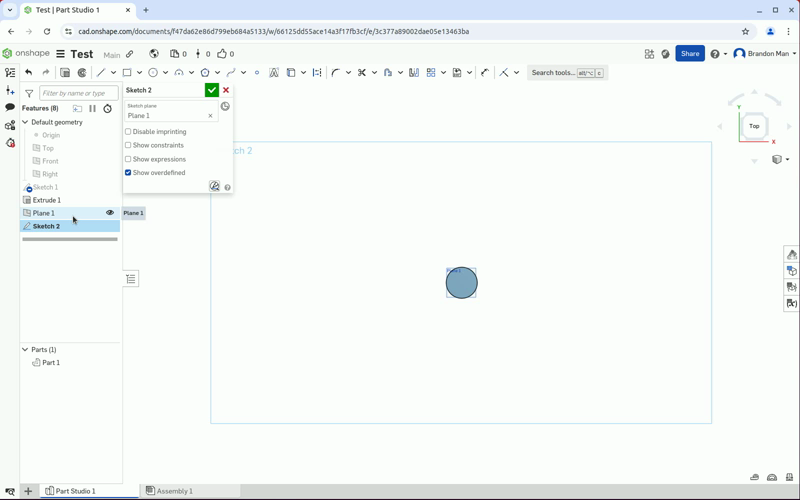
mouse_move(73, 352)
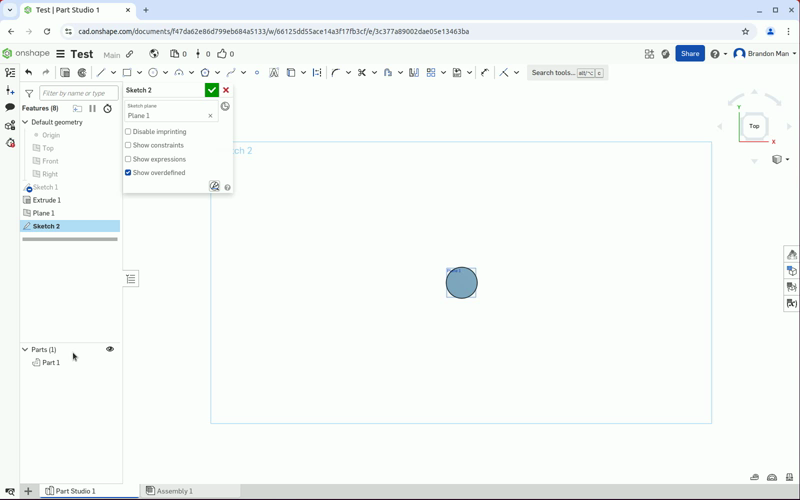
key(y)
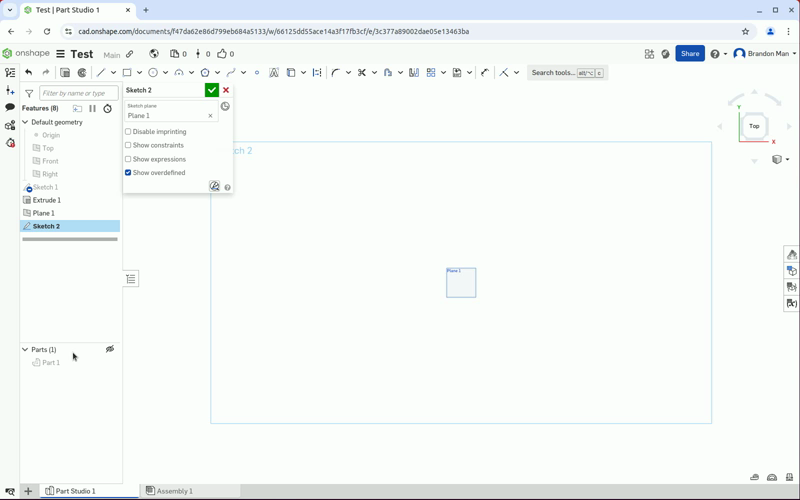
key(c)
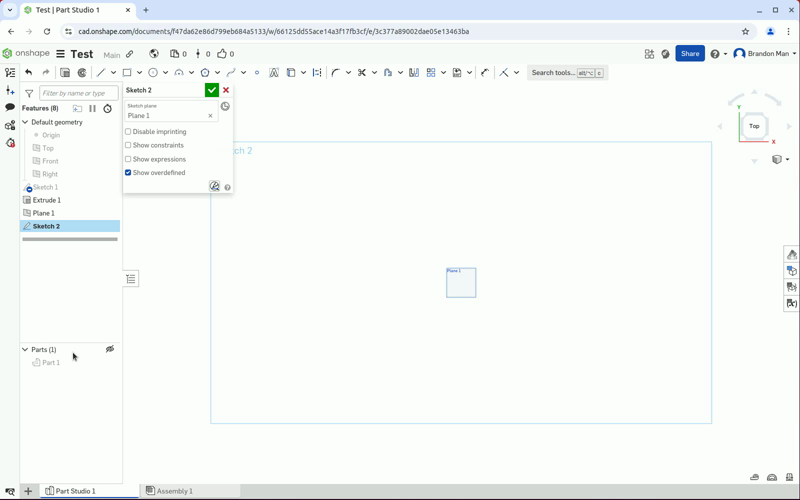
key_down(shift)
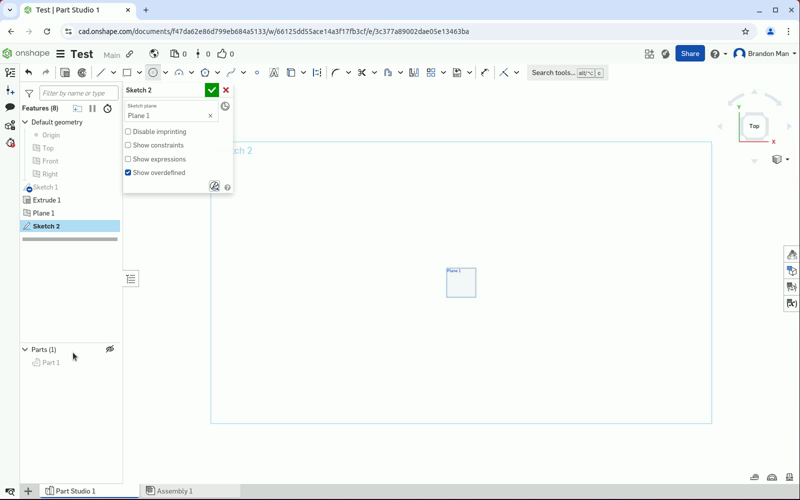
mouse_move(460, 282)
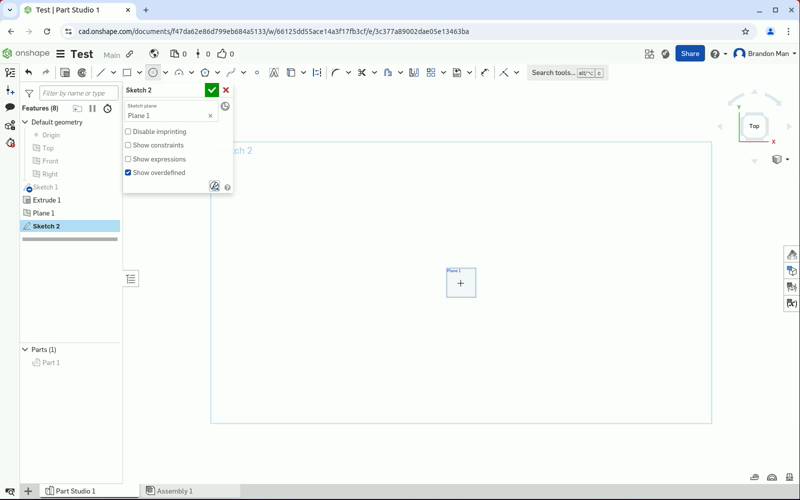
click(460, 282)
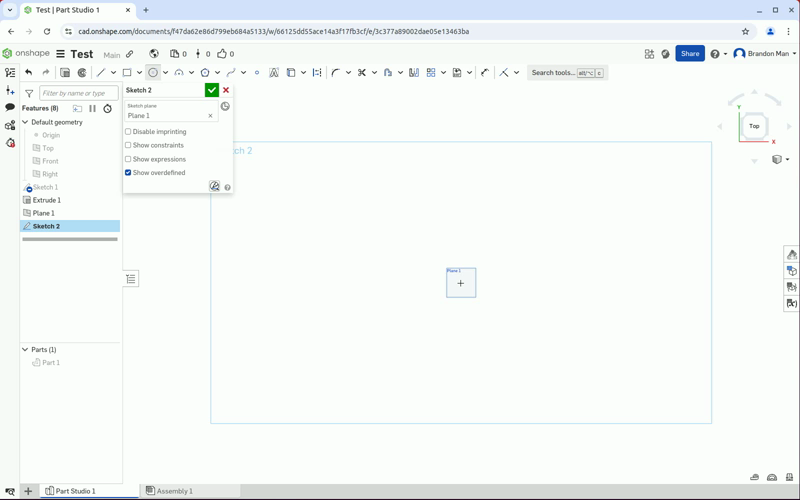
key_up(shift)
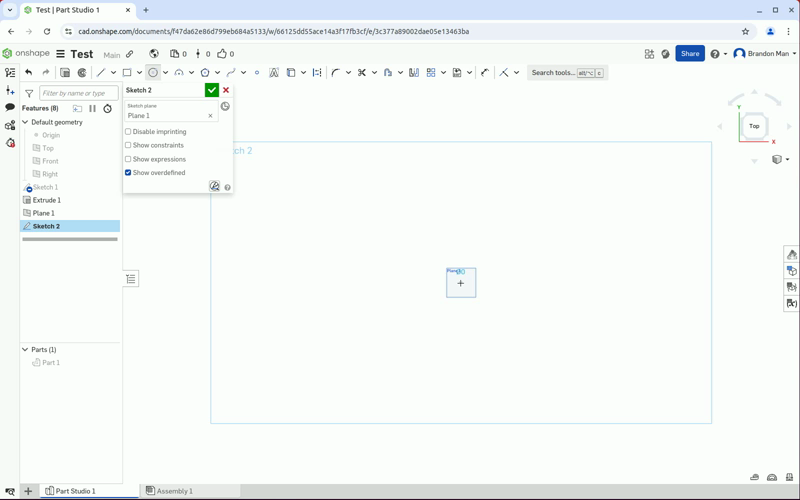
mouse_move(473, 282)
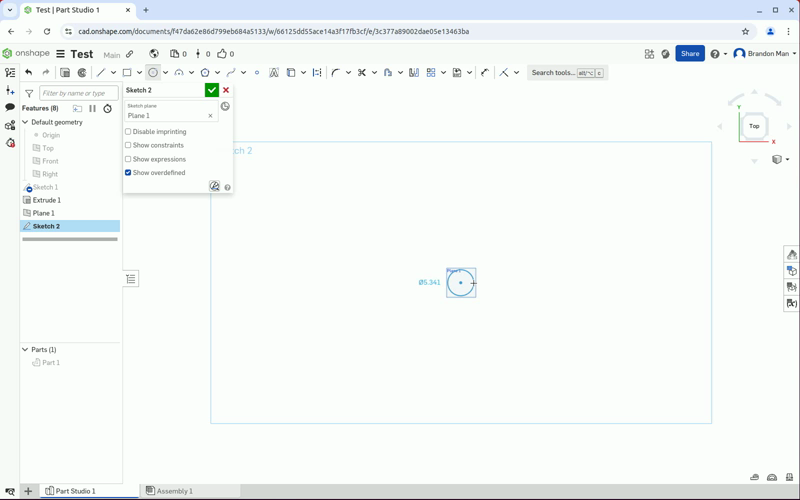
click(473, 282)
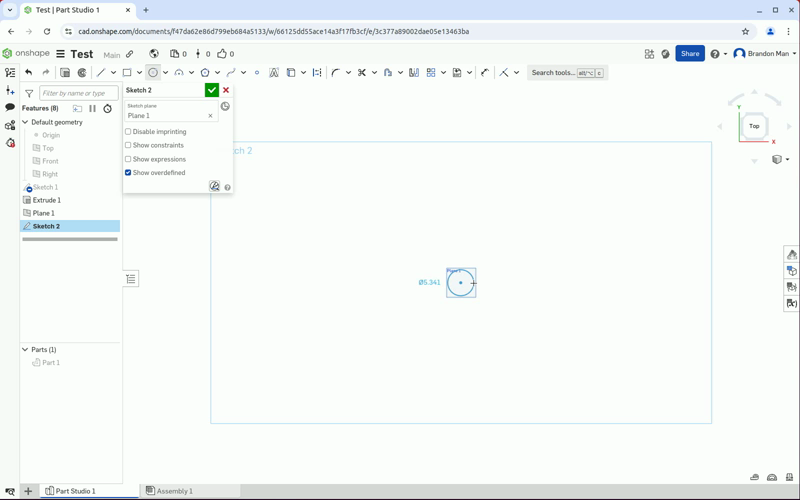
key(esc)
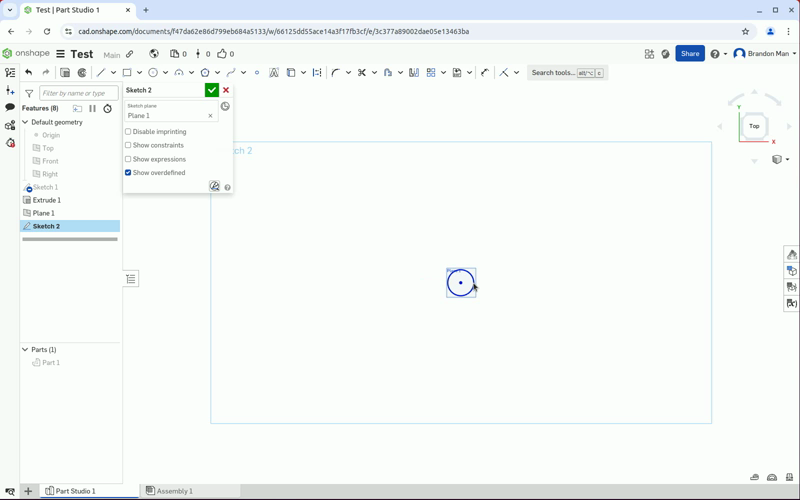
mouse_move(464, 291)
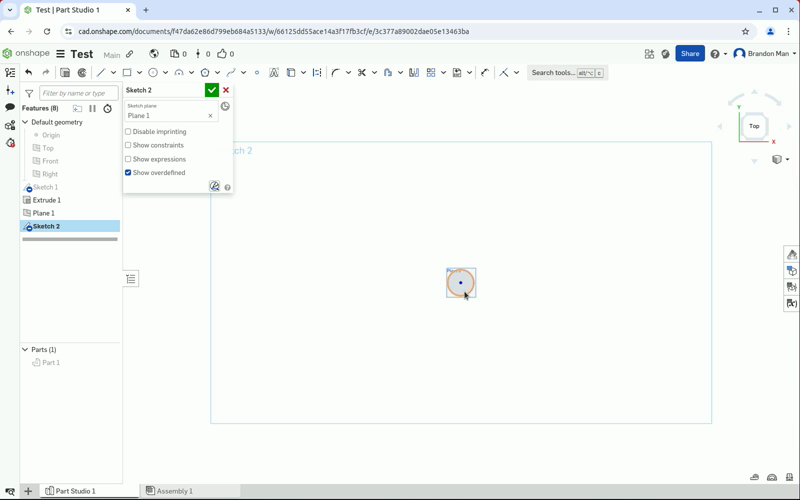
scroll(6)
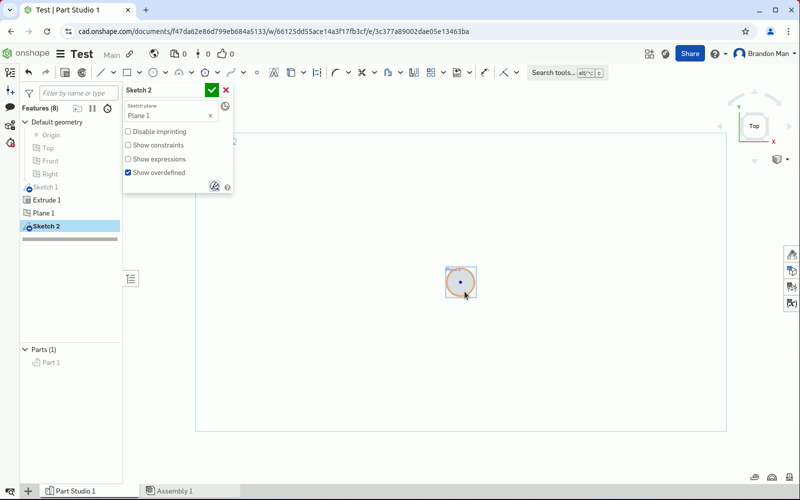
scroll(6)
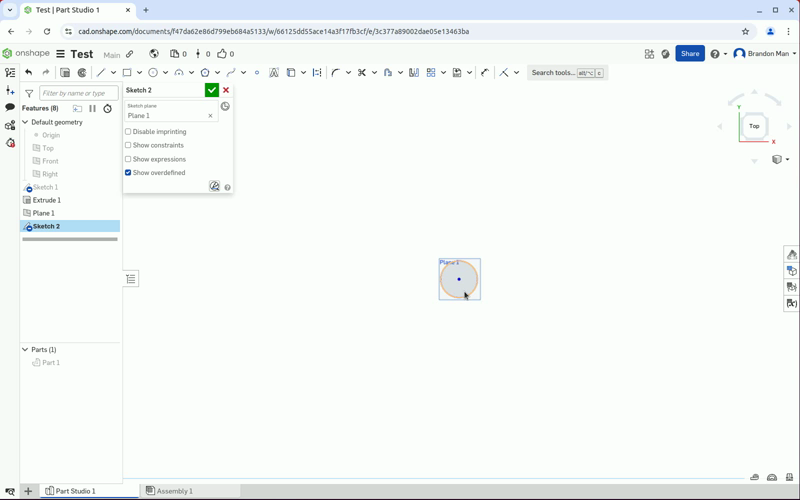
scroll(6)
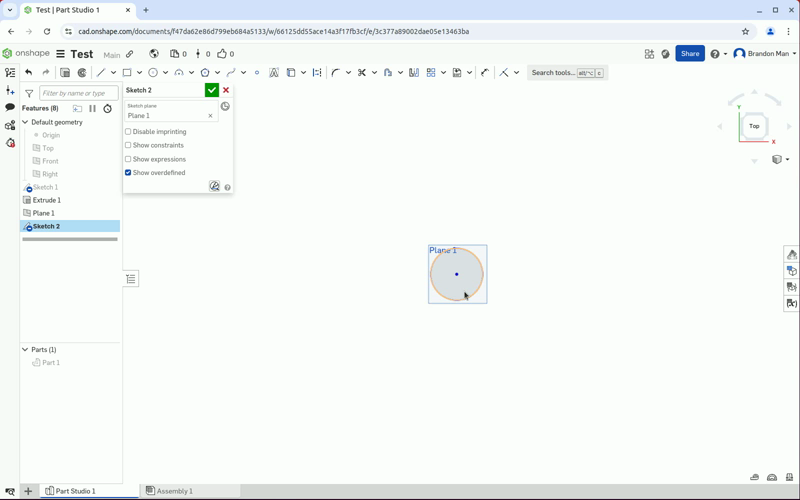
scroll(6)
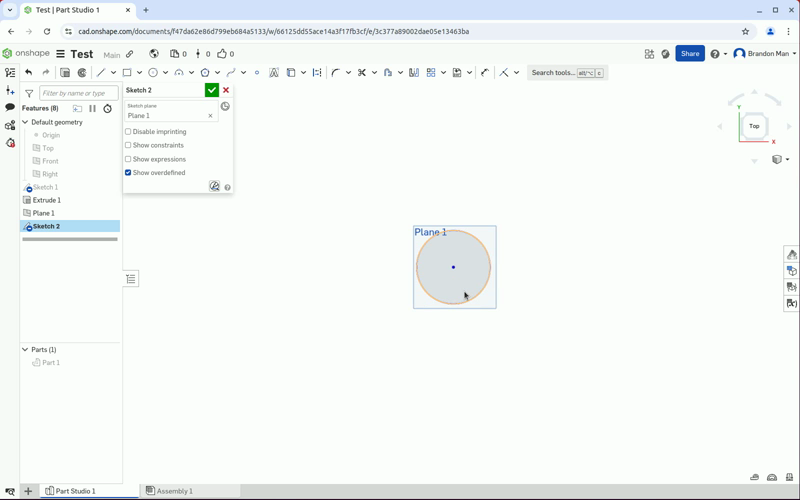
scroll(6)
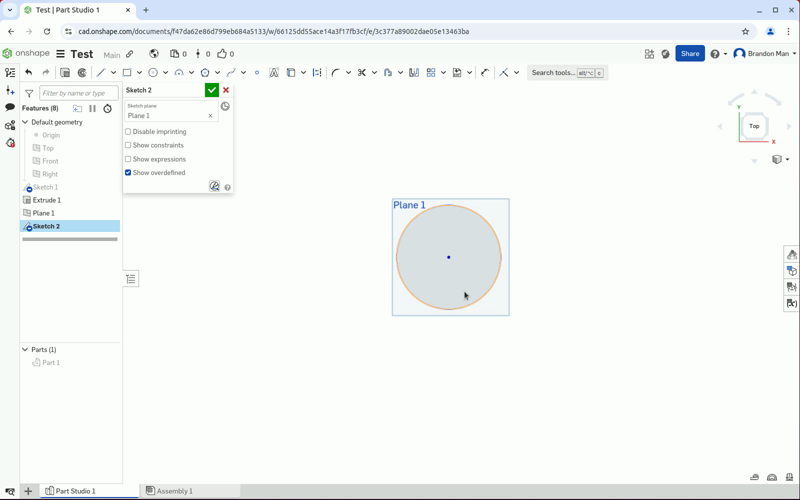
scroll(6)
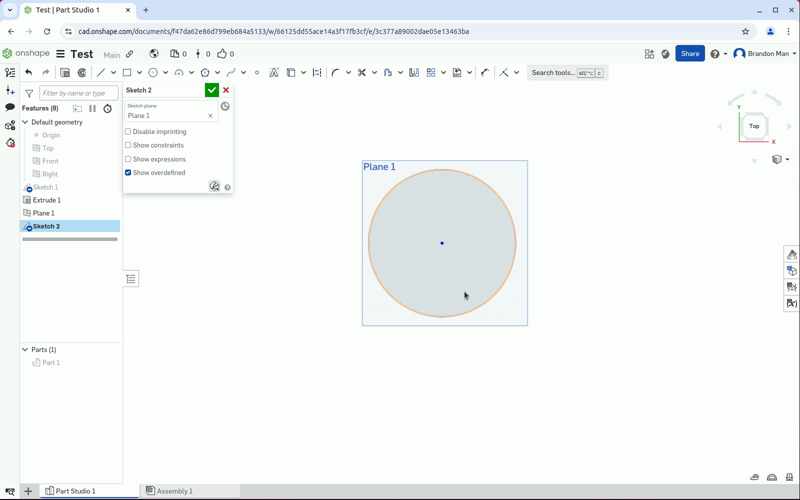
scroll(6)
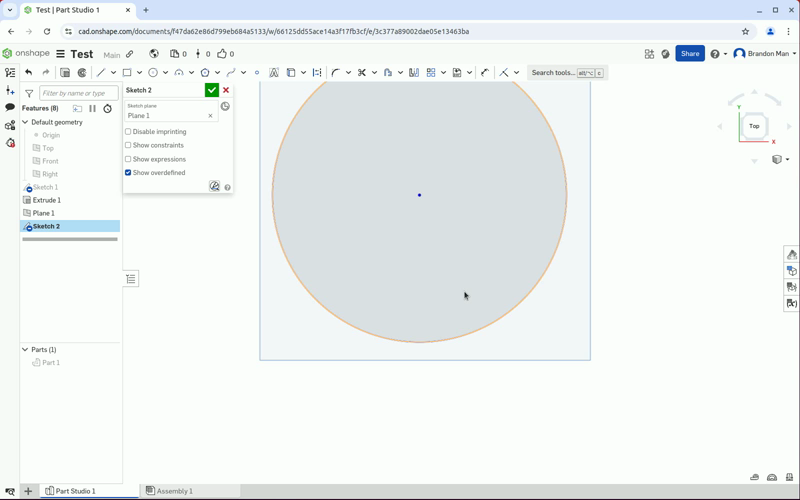
click(464, 291)
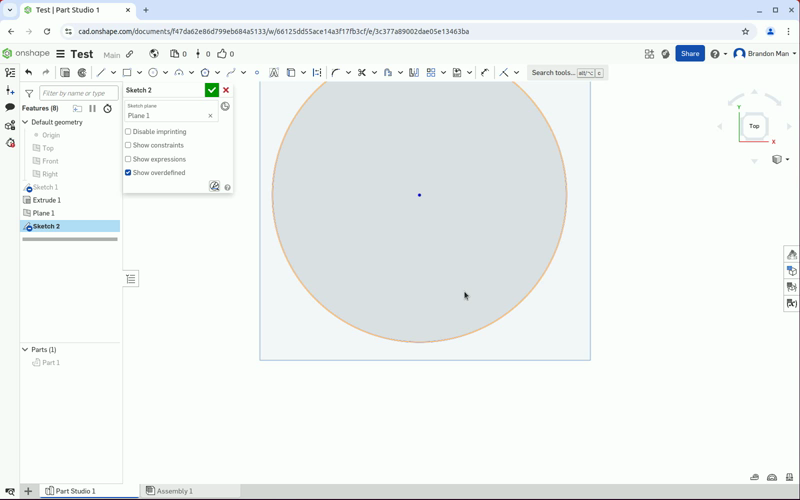
scroll(-6)
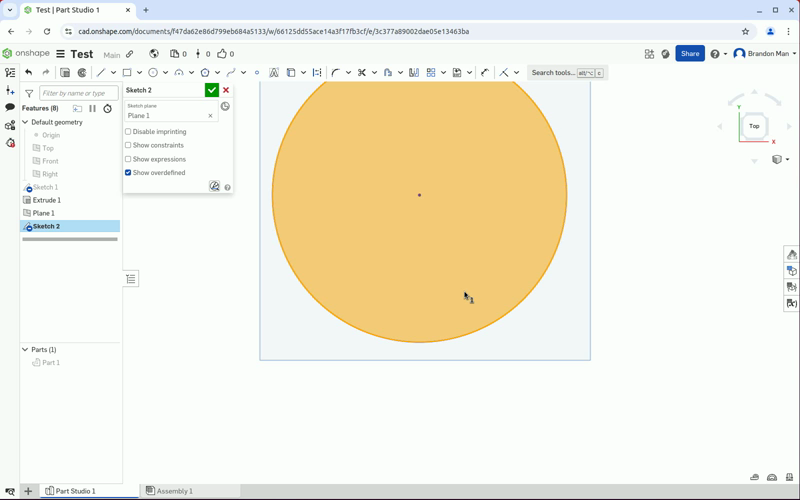
scroll(-6)
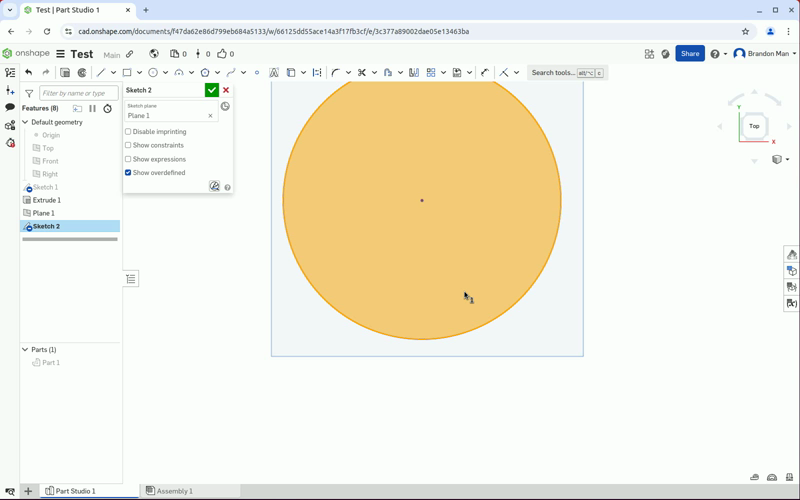
scroll(-6)
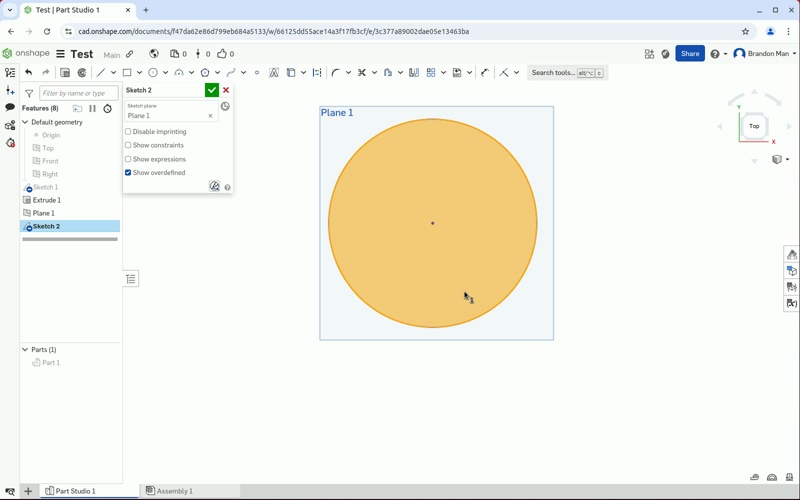
scroll(-6)
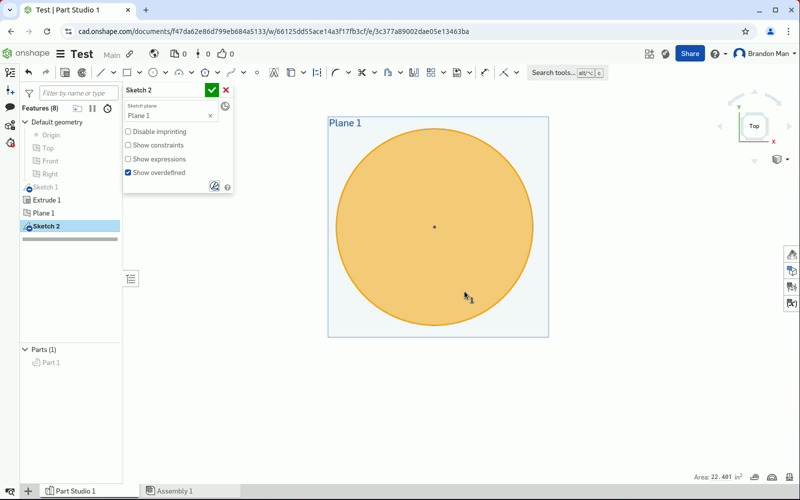
scroll(-6)
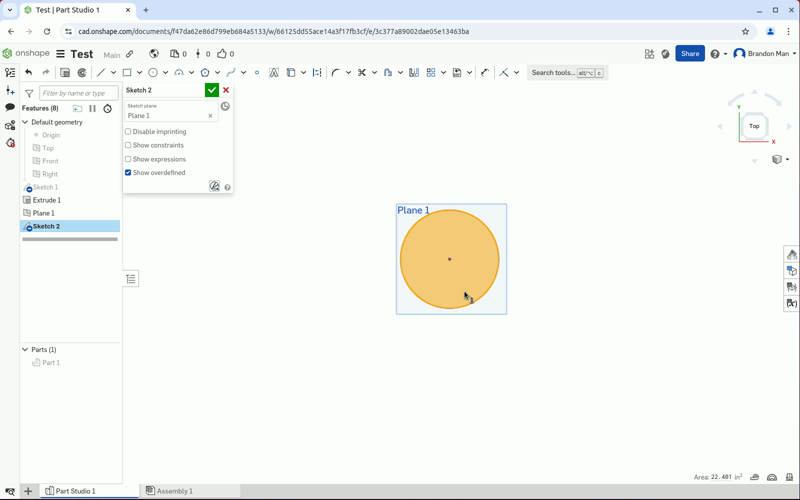
scroll(-6)
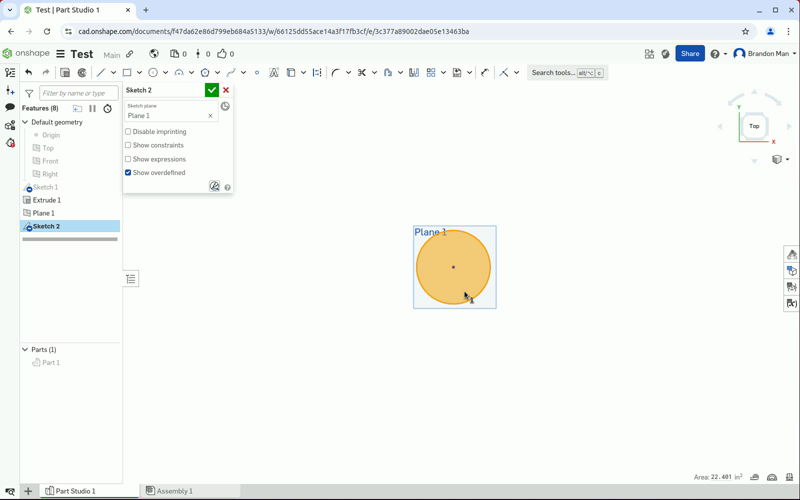
scroll(-6)
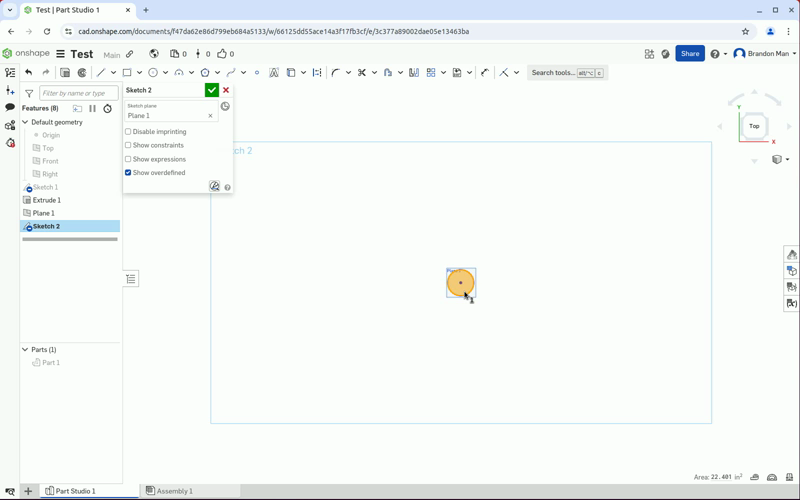
mouse_move(73, 352)
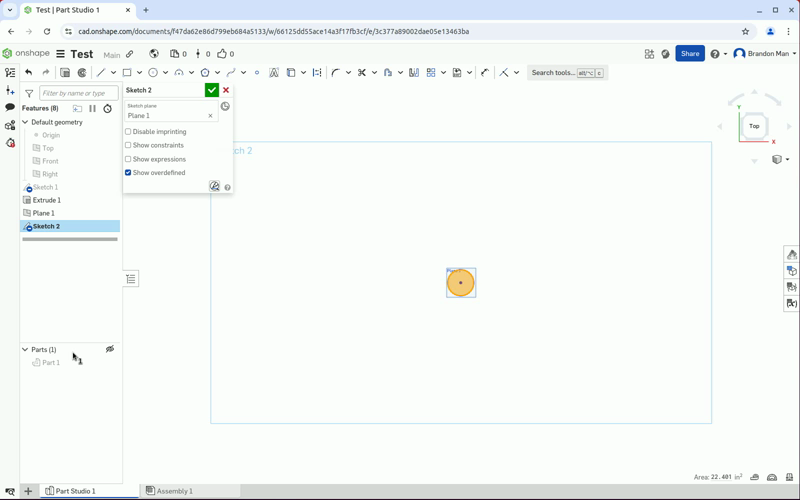
key(shift+y)
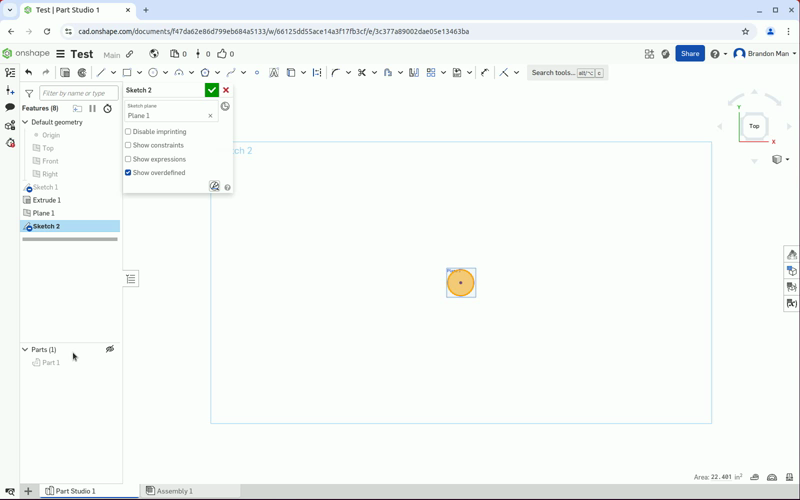
key(shift+e)
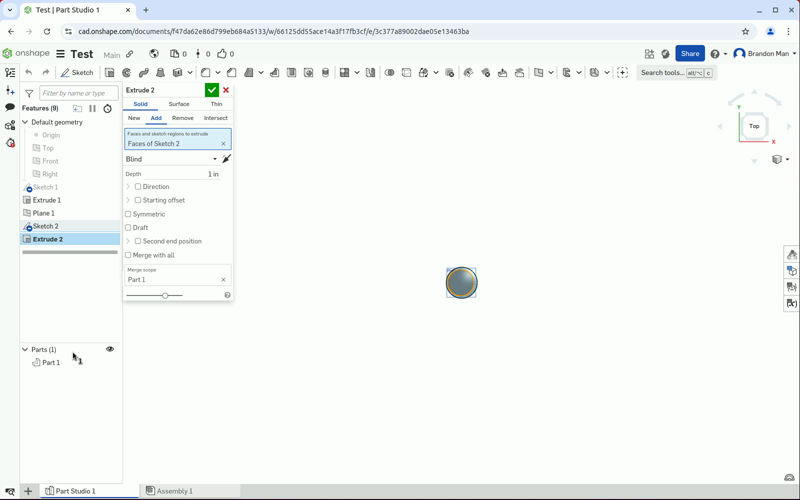
mouse_move(143, 106)
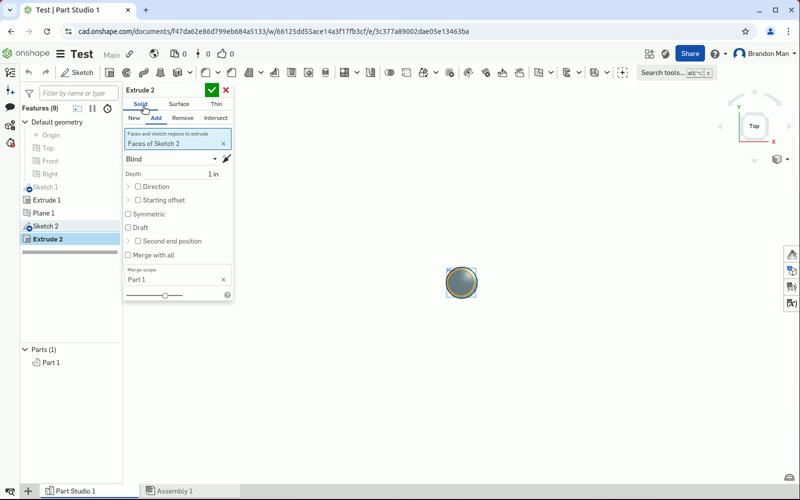
click(143, 106)
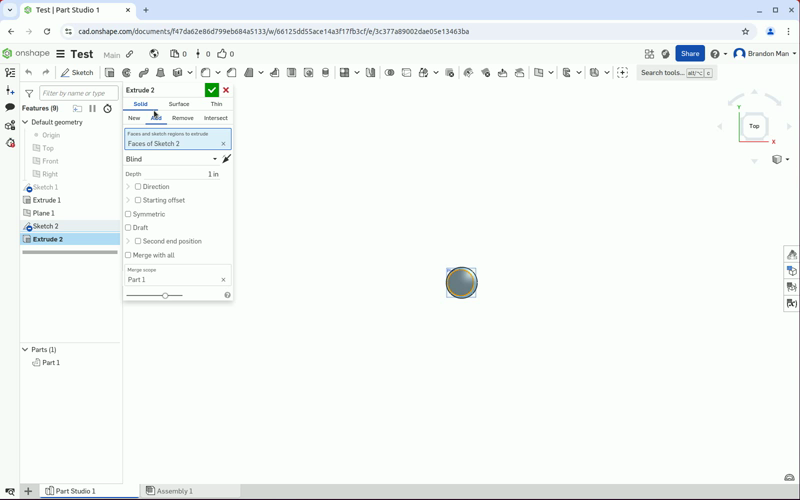
mouse_move(186, 120)
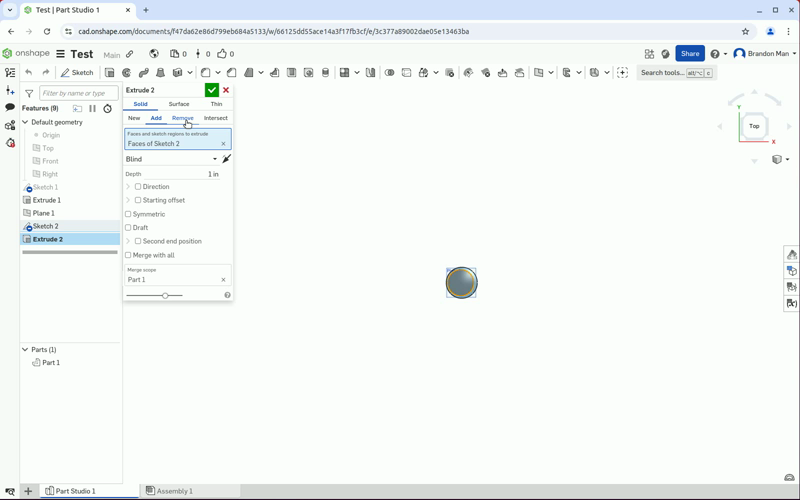
click(186, 120)
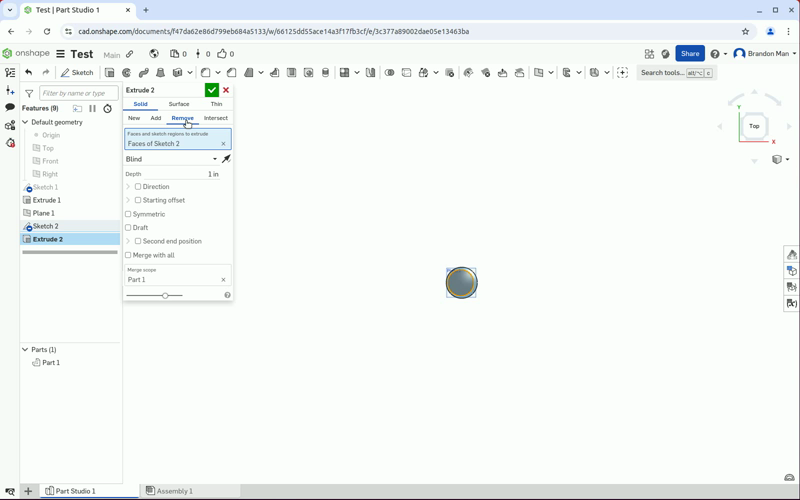
key(tab, 4)
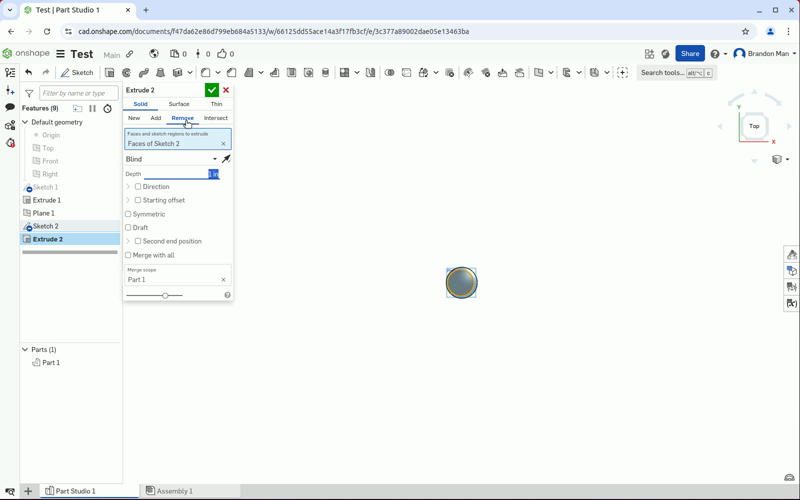
text(19.257)
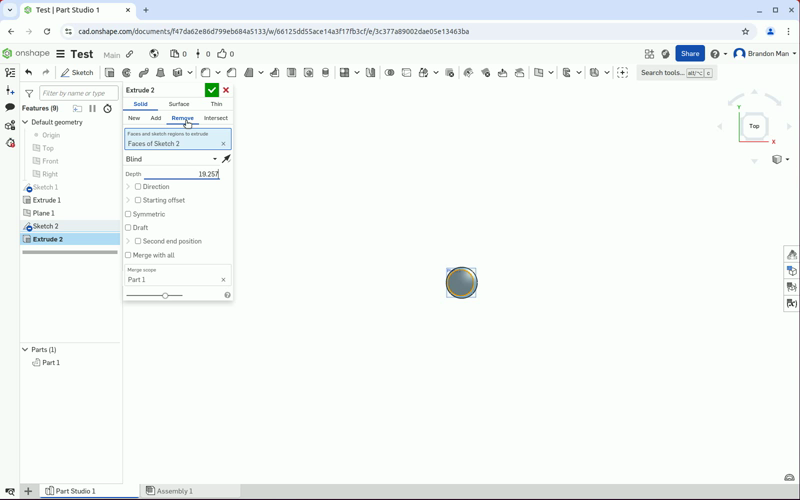
key(tab, 6)
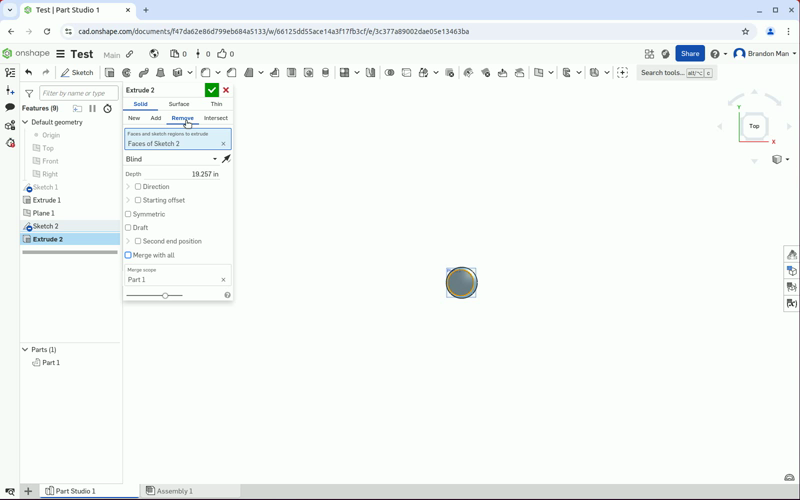
key(space)
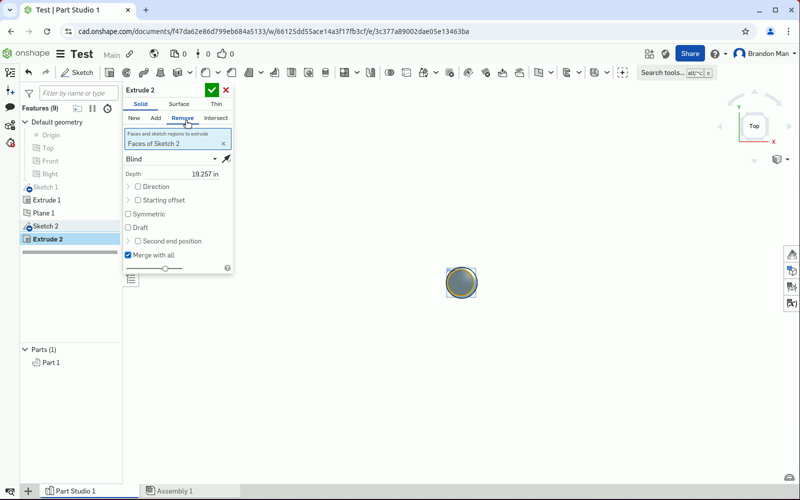
key(enter)
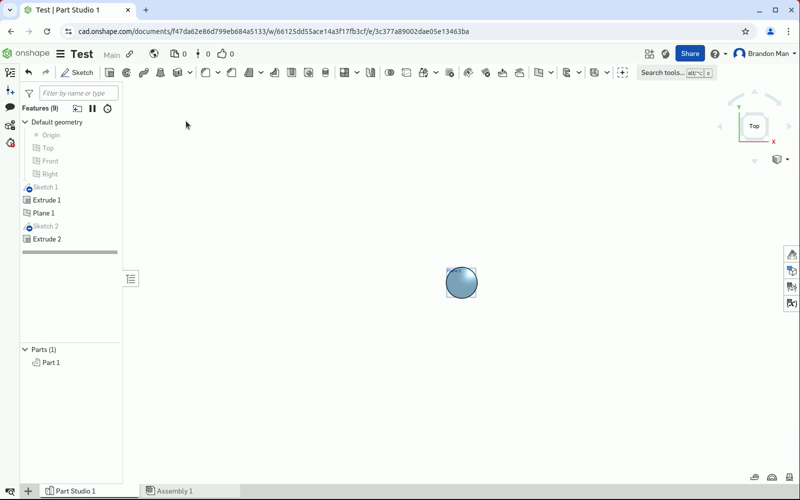
key(shift+h)
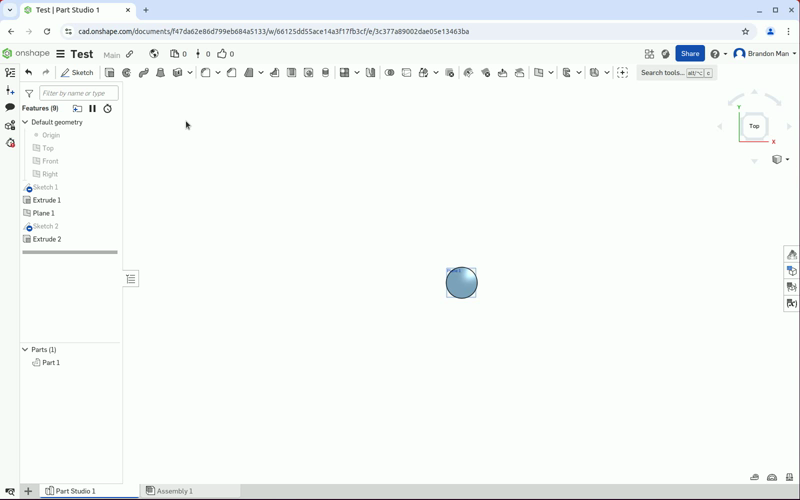
key(shift+h)
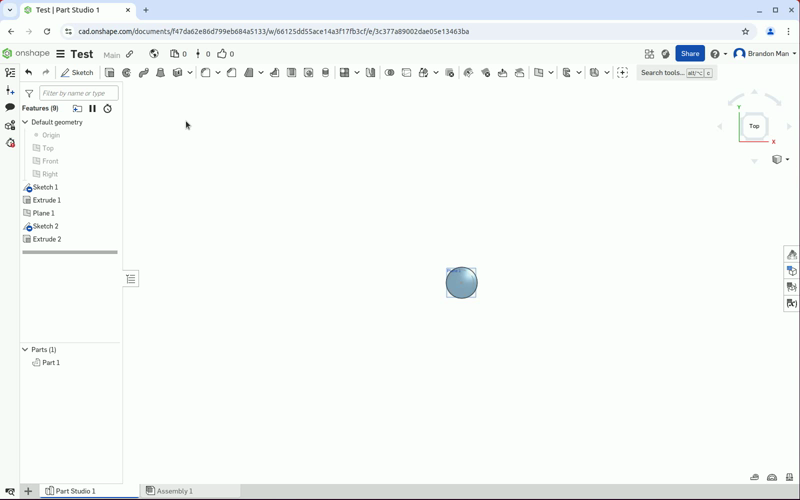
key(shift+7)
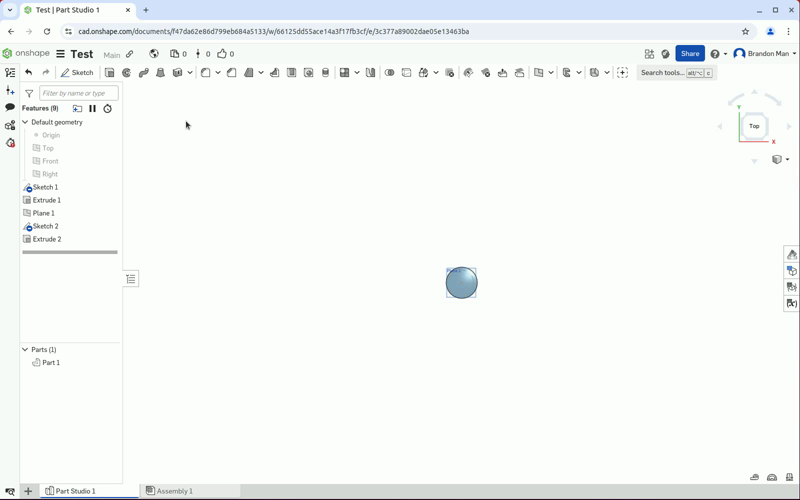
key(up, 3)
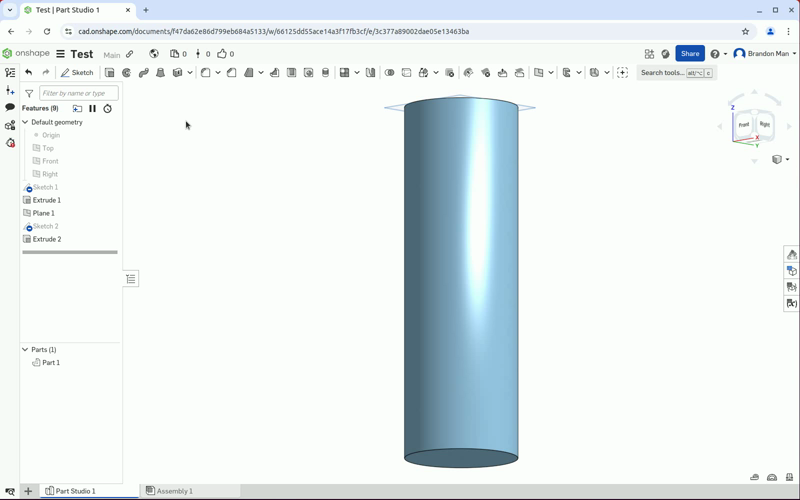
key(left, 3)
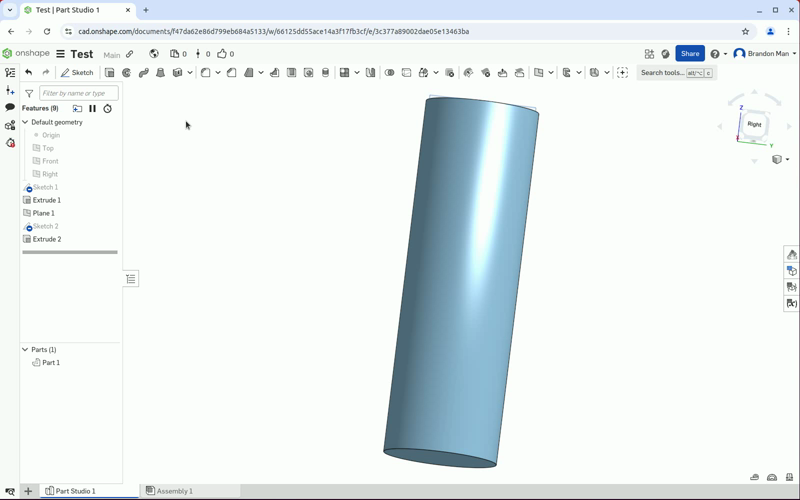
key(right, 3)
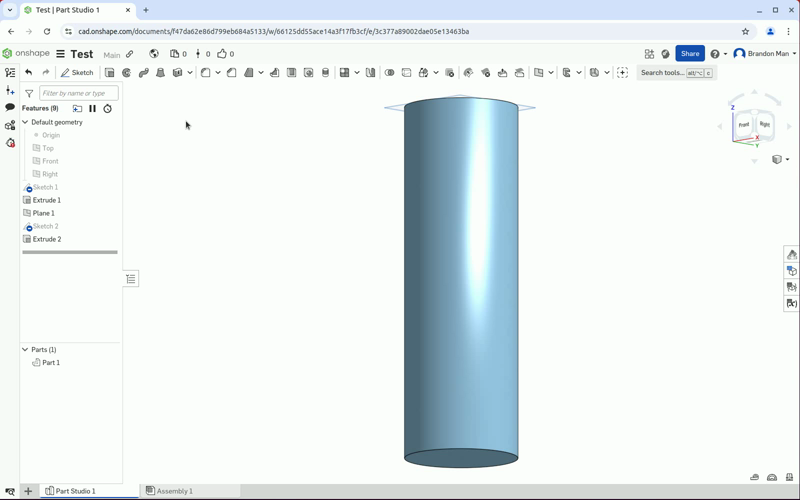
key(down, 3)
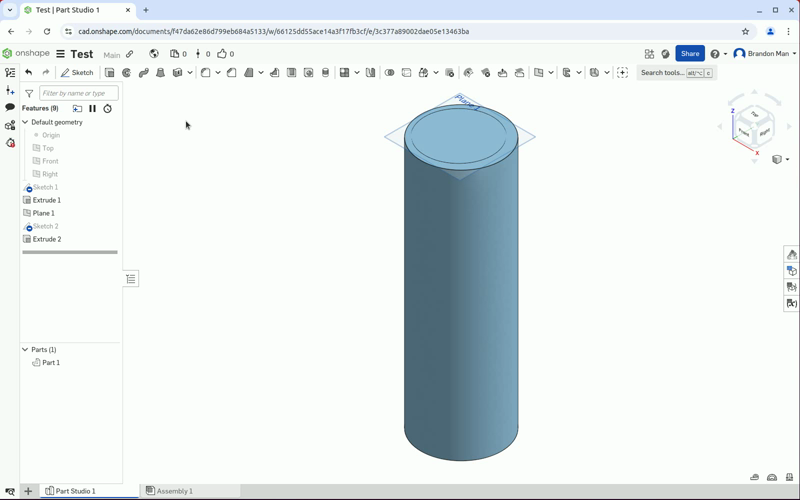
mouse_move(73, 189)
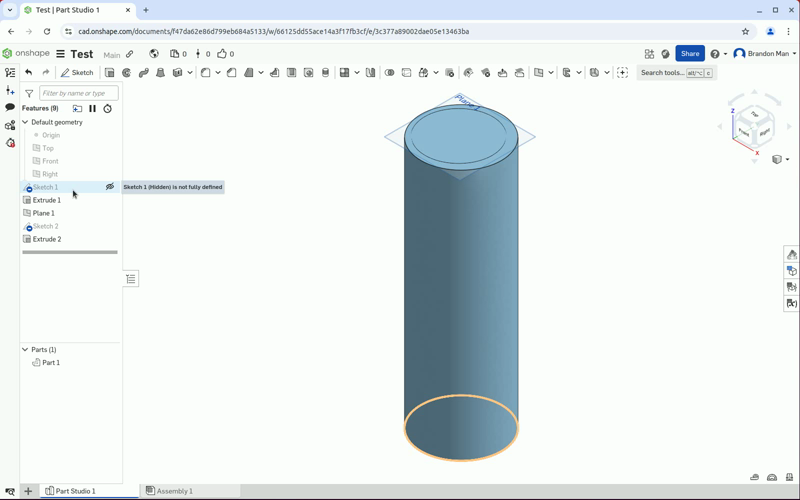
click(73, 189)